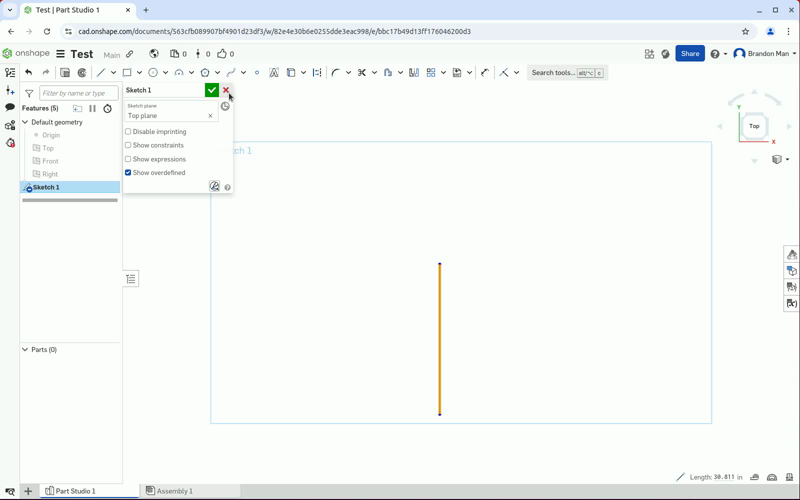
key(shift+h)
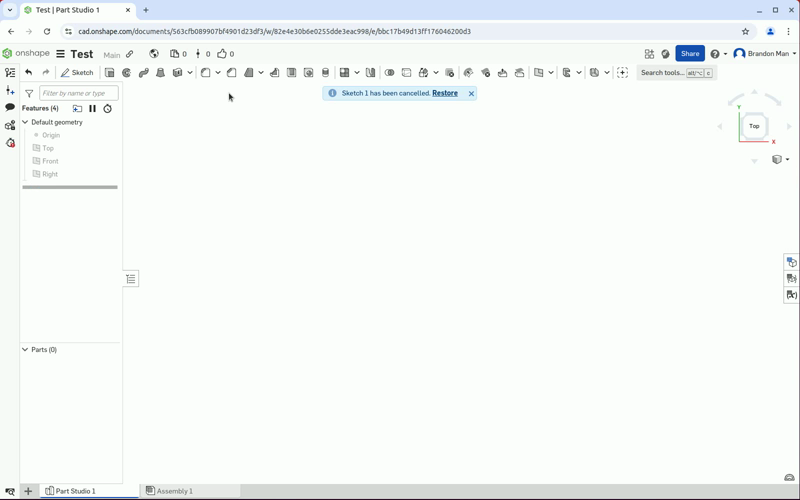
mouse_move(73, 352)
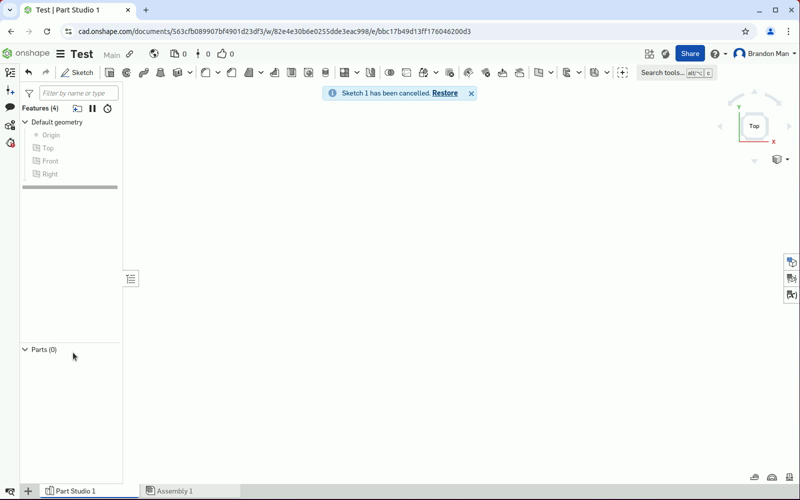
key(y)
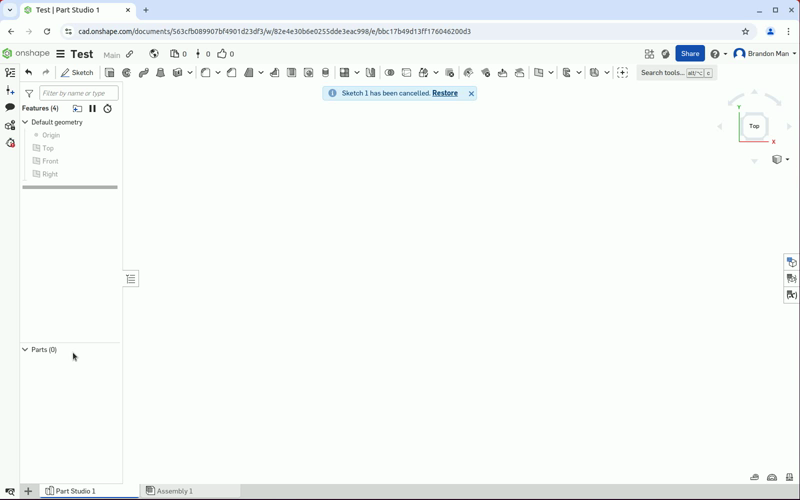
key(shift+p)
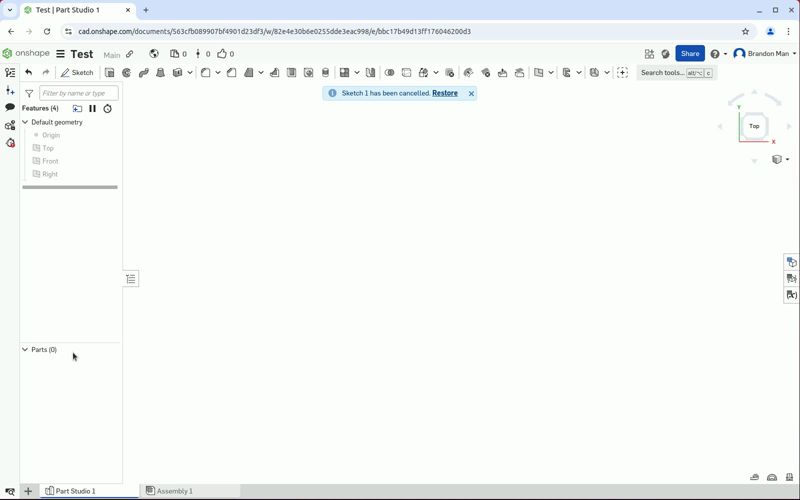
key(space)
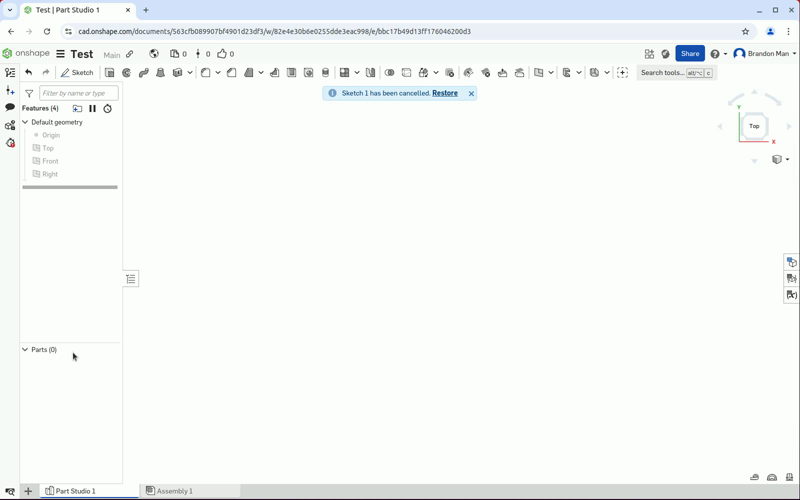
key_down(shift)
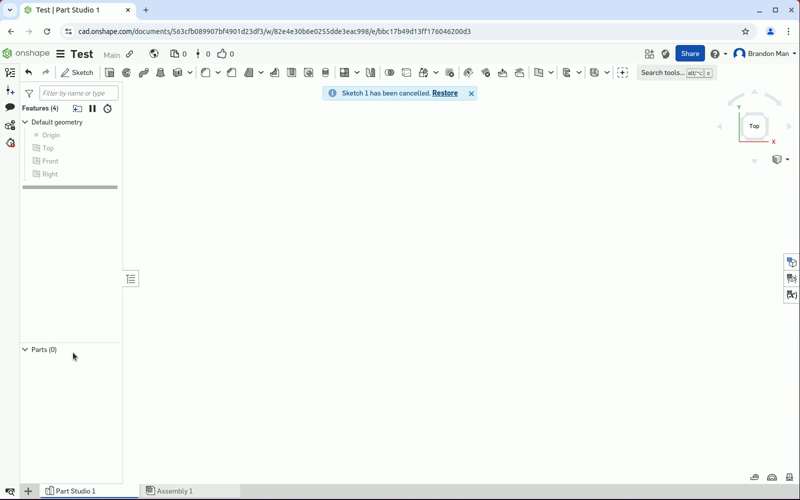
key(up)
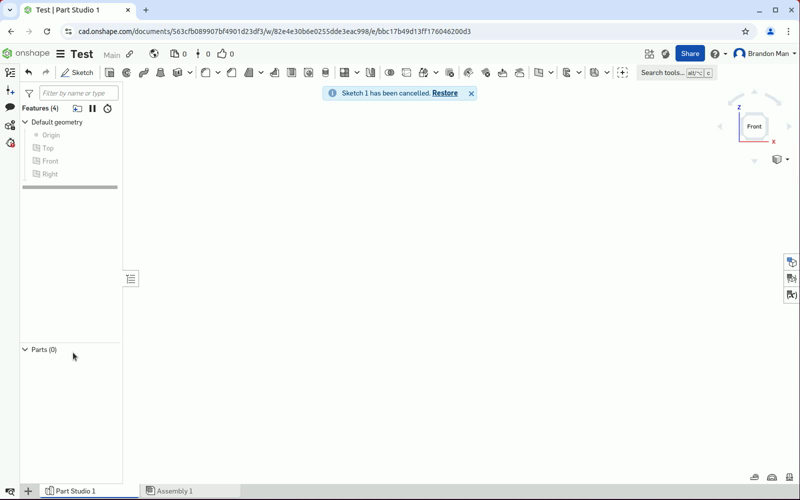
key_up(shift)
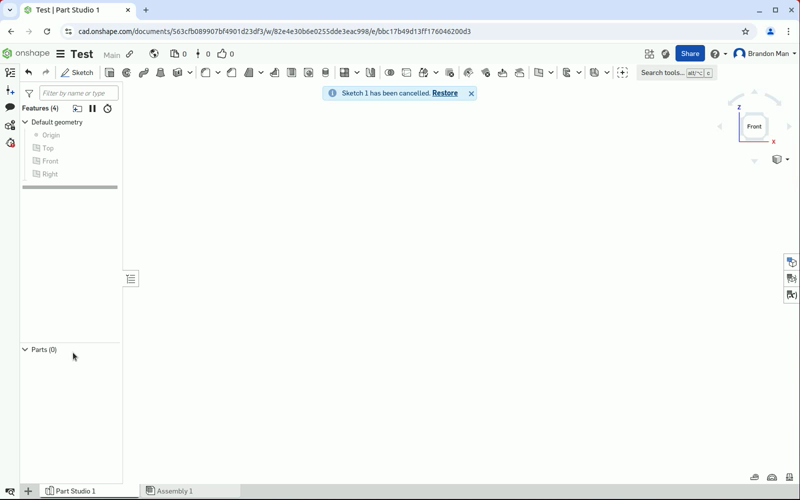
mouse_move(73, 352)
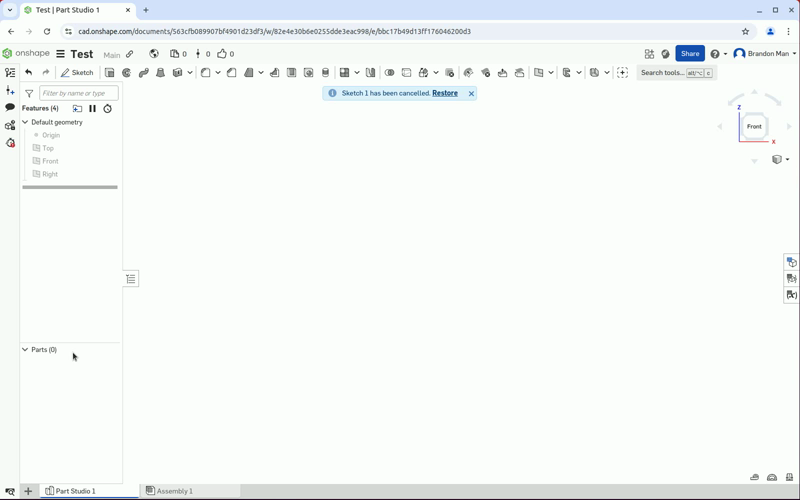
key(shift+y)
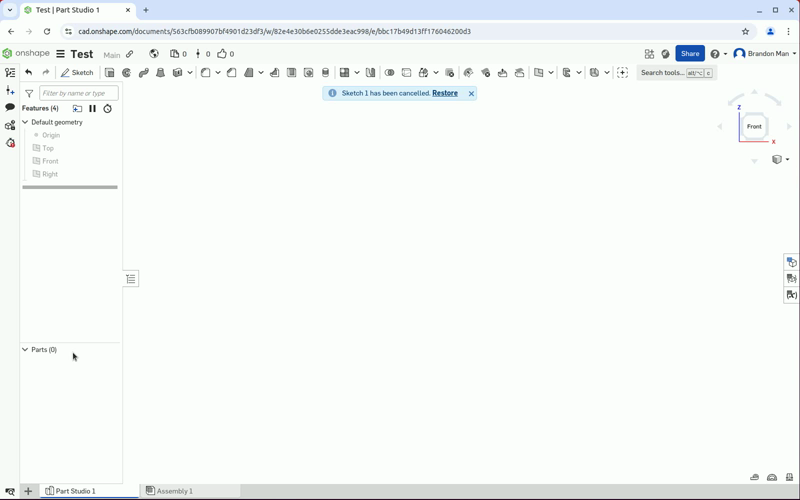
key(shift+s)
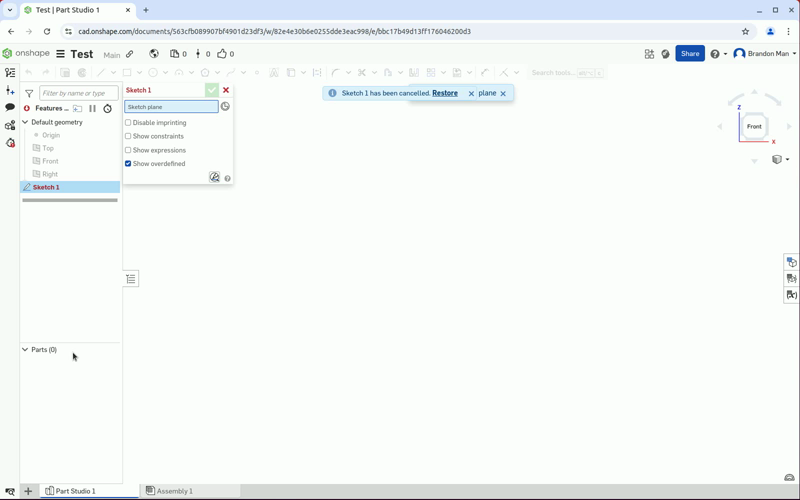
mouse_move(73, 163)
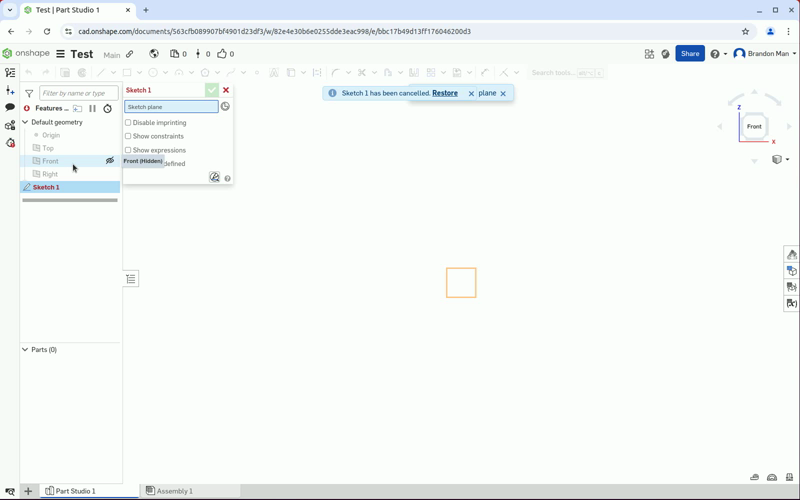
click(73, 163)
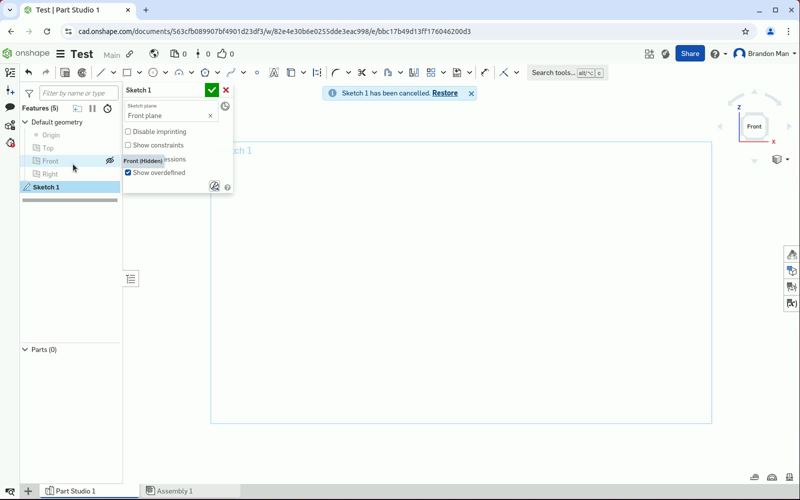
mouse_move(73, 352)
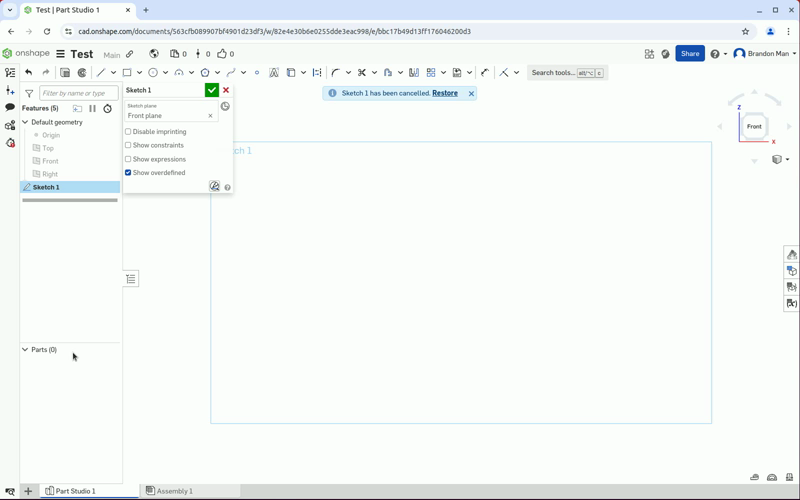
key(y)
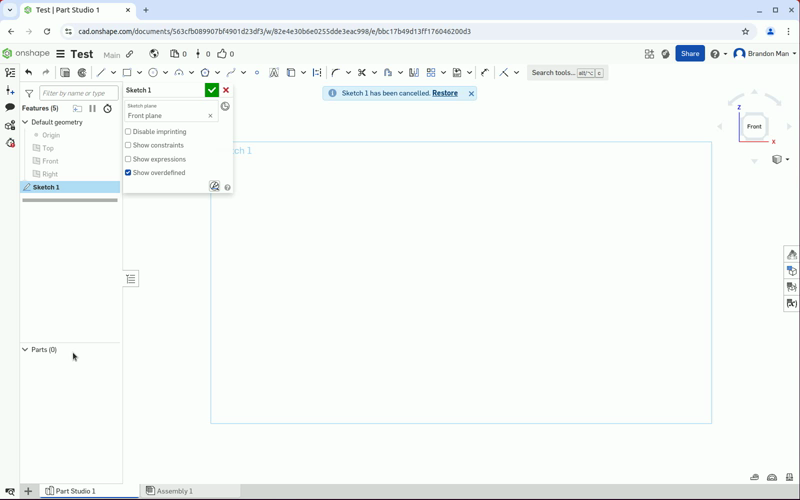
key(c)
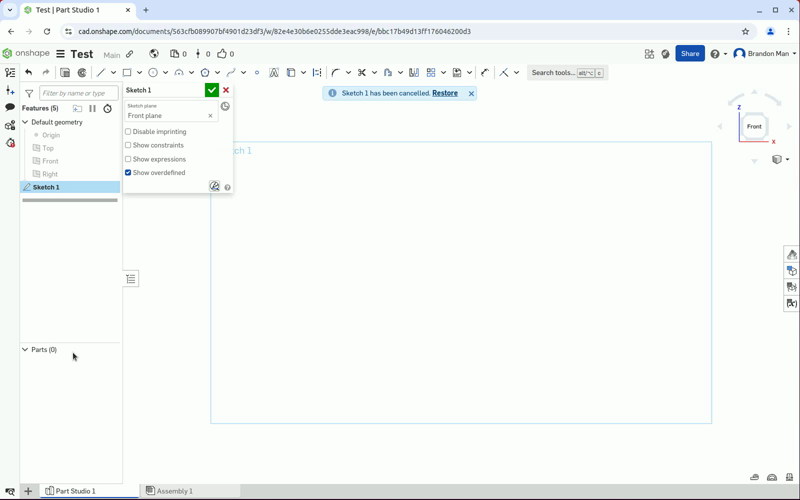
key_down(shift)
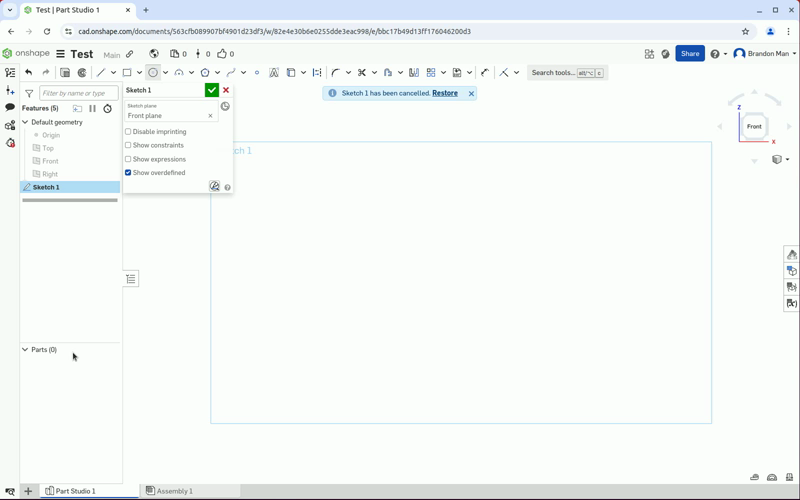
mouse_move(461, 282)
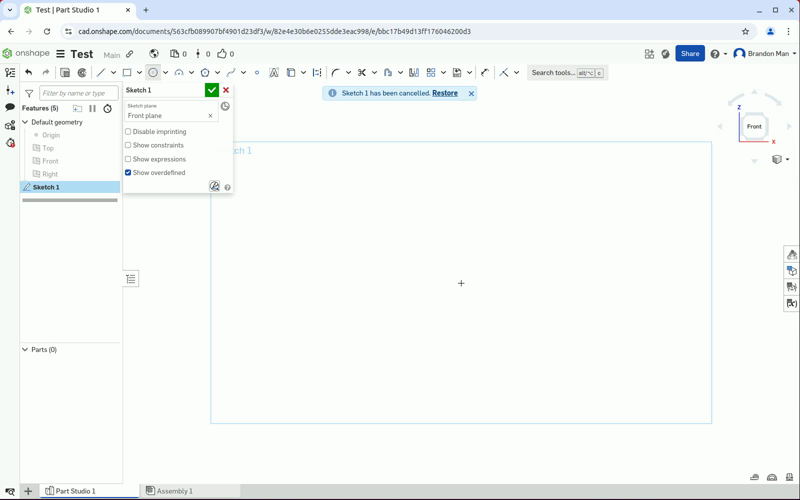
click(461, 282)
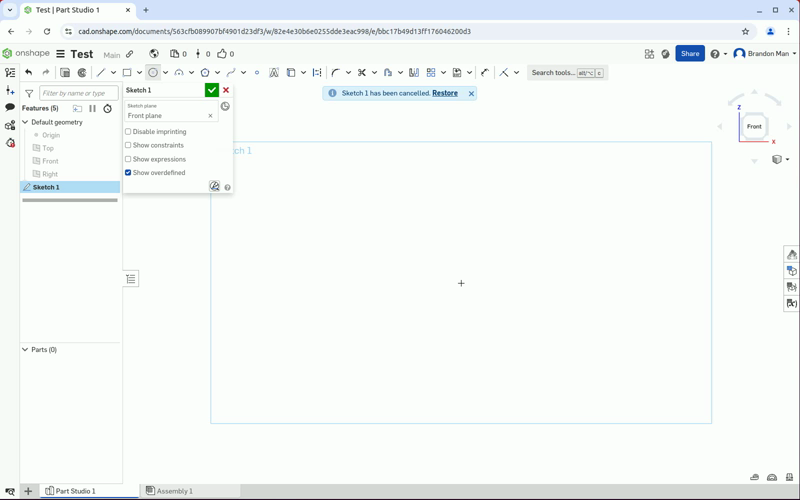
key_up(shift)
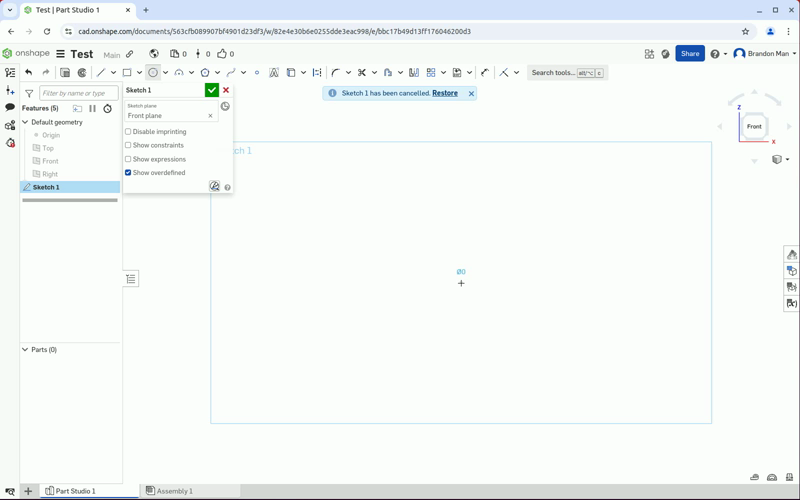
mouse_move(501, 282)
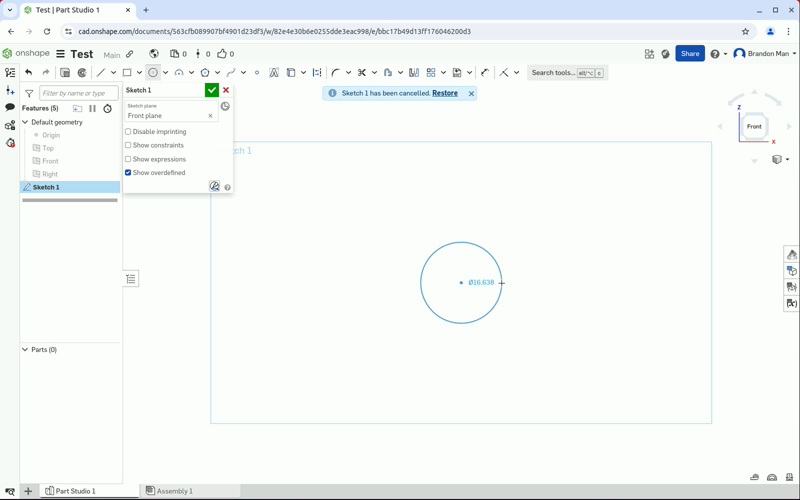
click(501, 282)
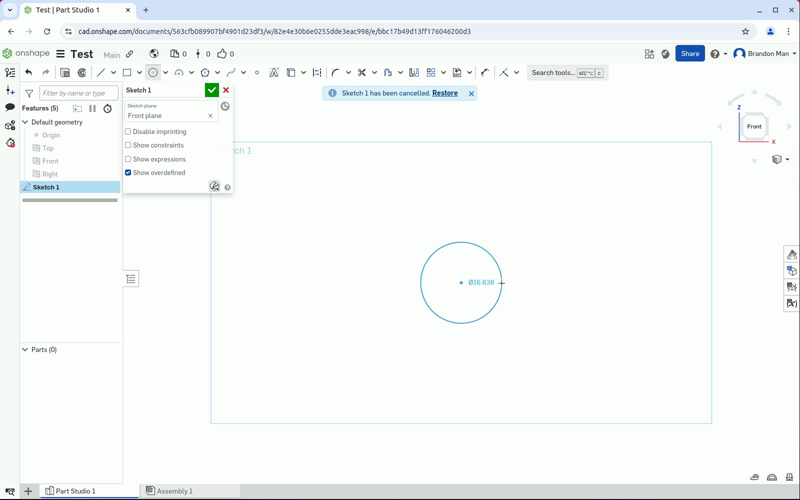
key(esc)
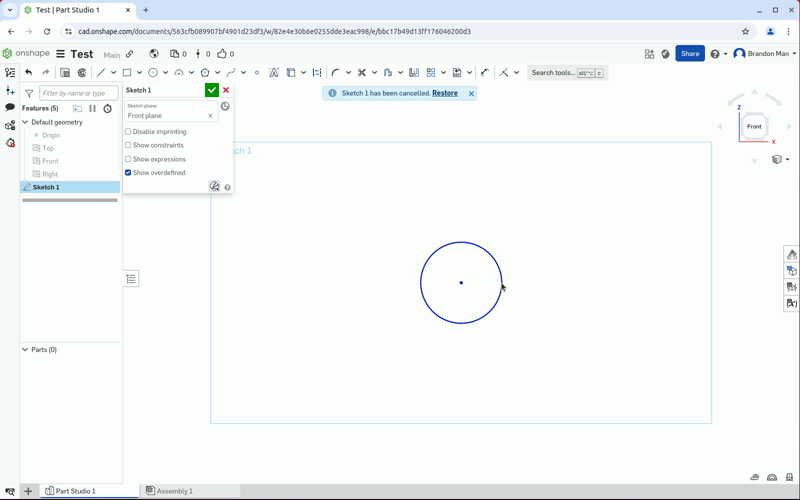
mouse_move(449, 280)
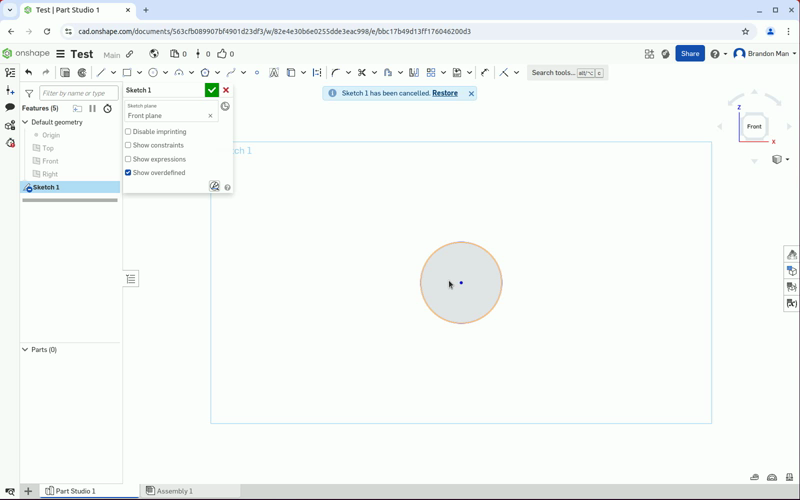
click(449, 280)
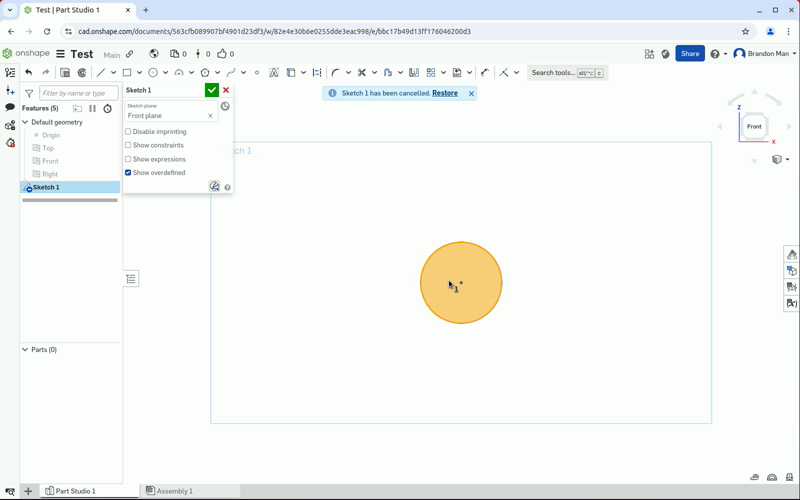
mouse_move(73, 352)
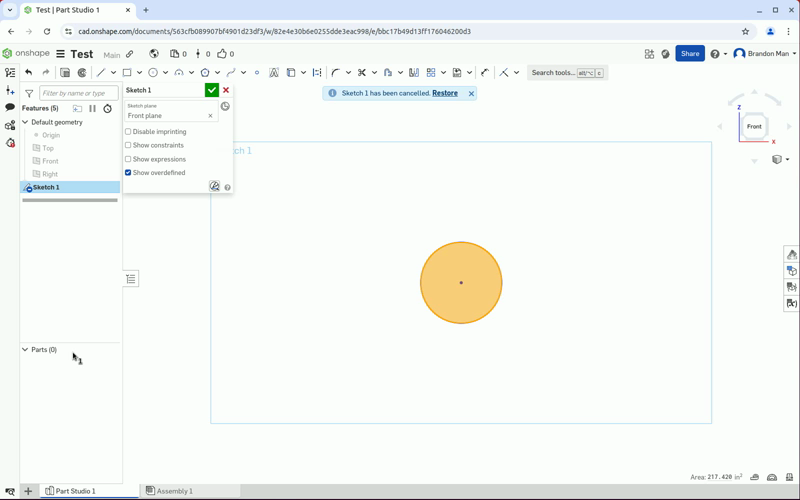
key(shift+y)
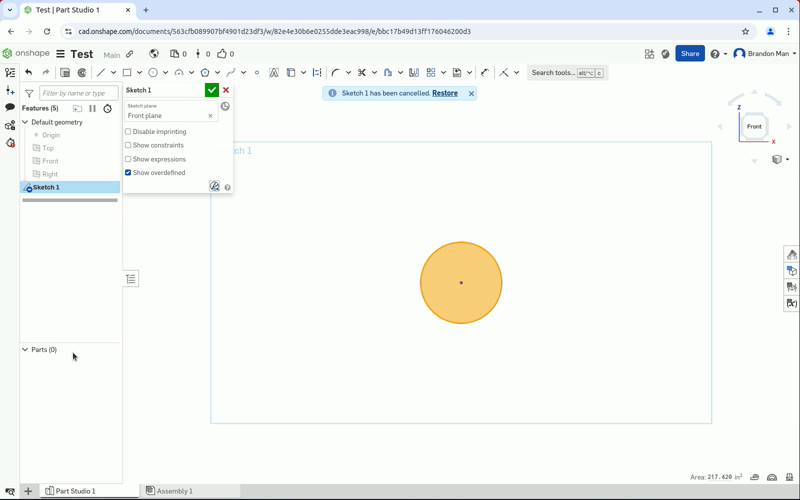
key(shift+e)
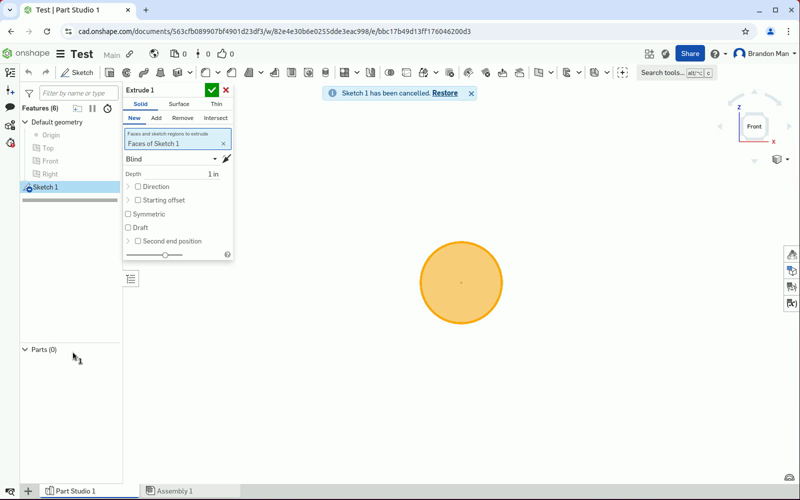
mouse_move(143, 106)
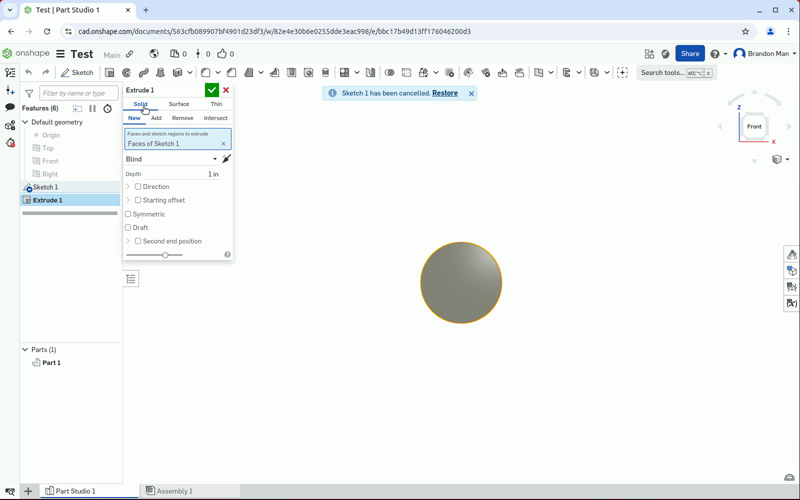
click(143, 106)
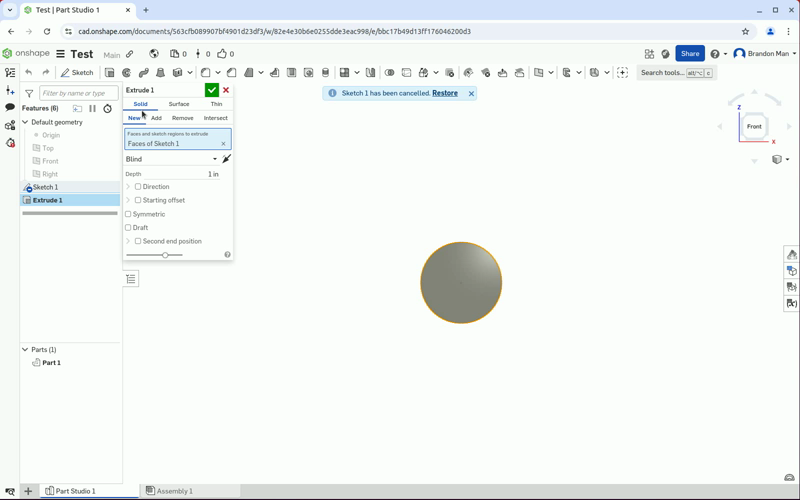
mouse_move(137, 120)
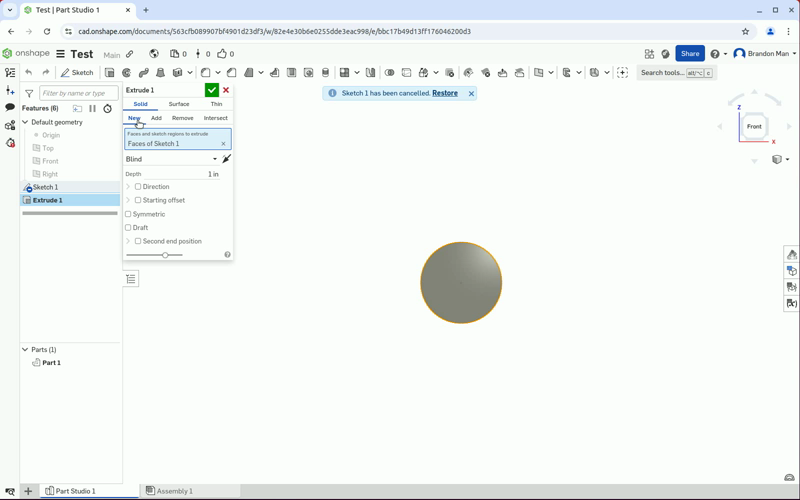
click(137, 120)
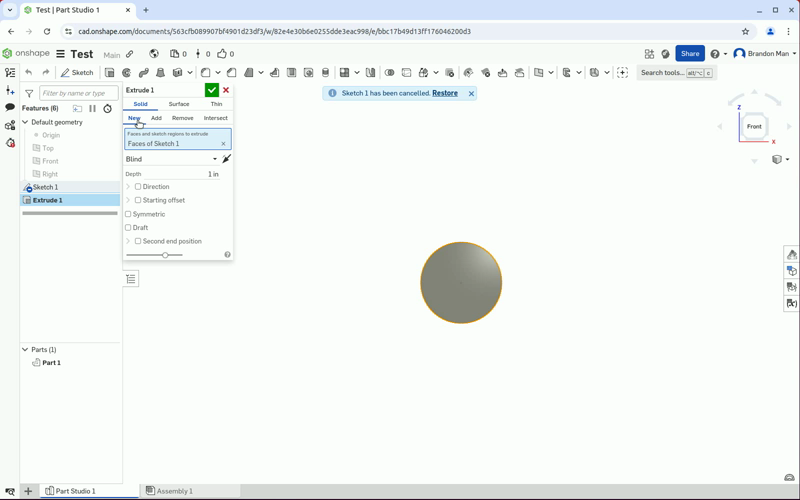
key(tab, 4)
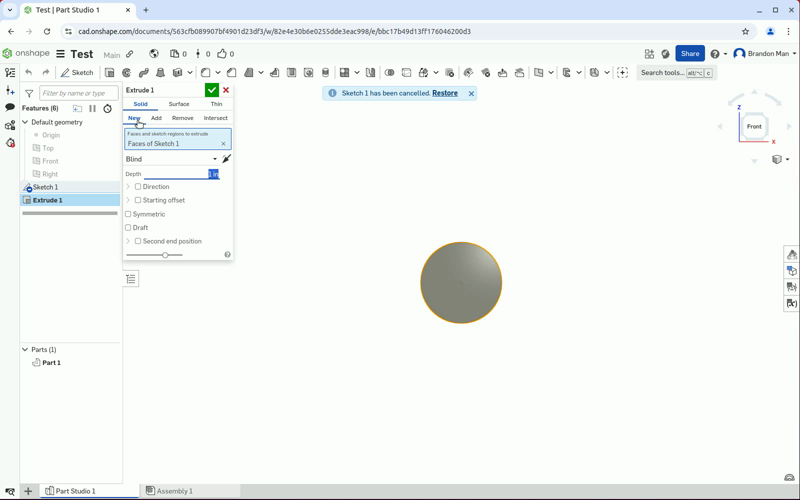
text(43.81)
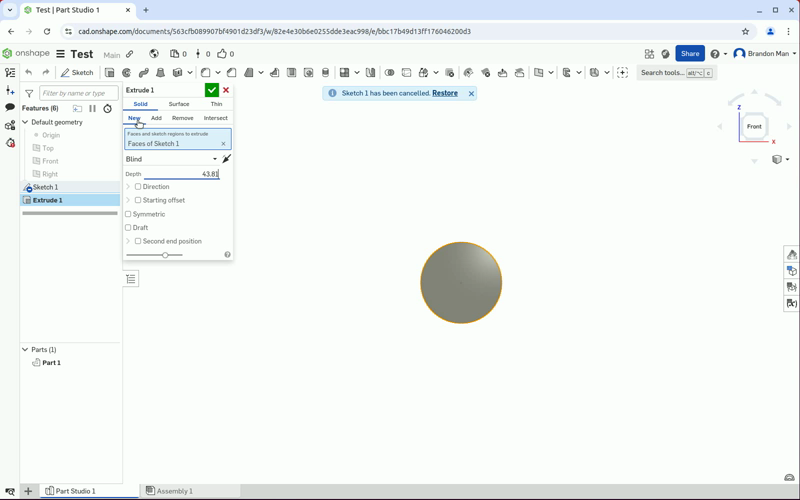
key(tab, 3)
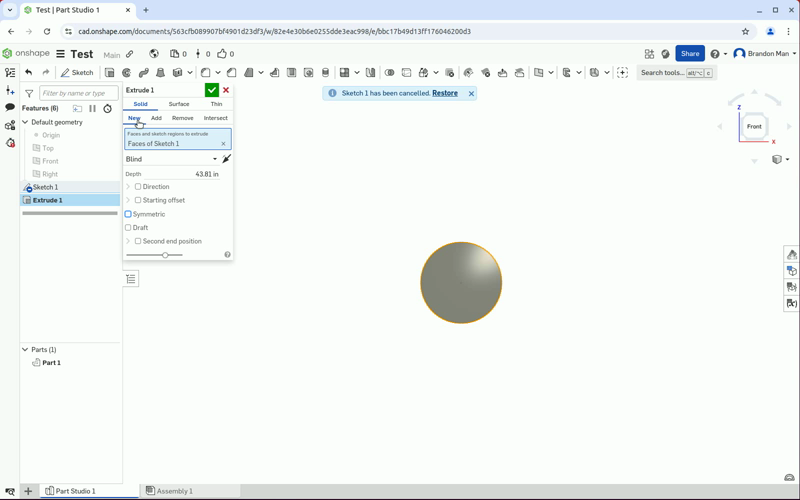
key(space)
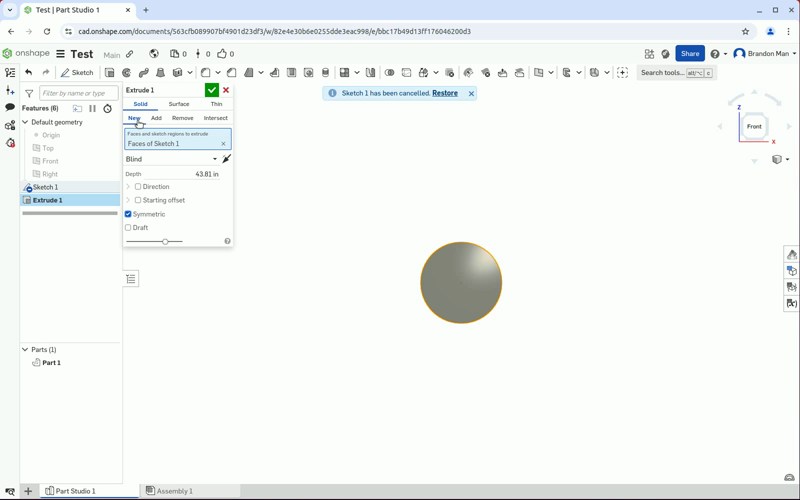
key(enter)
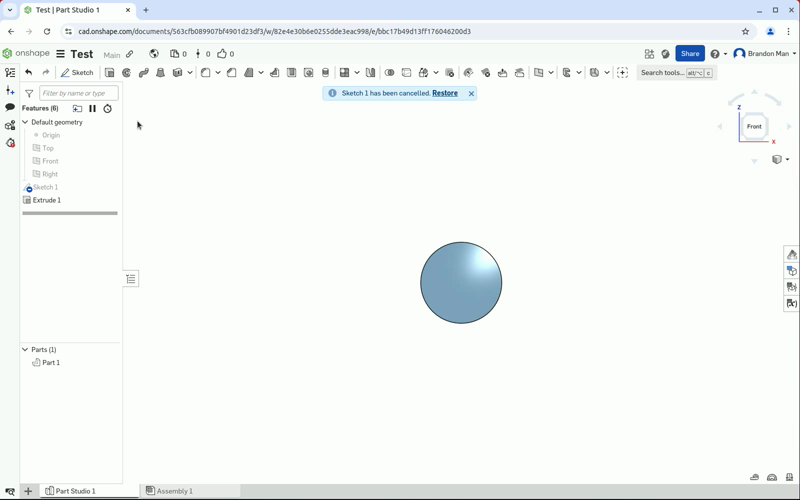
key(shift+h)
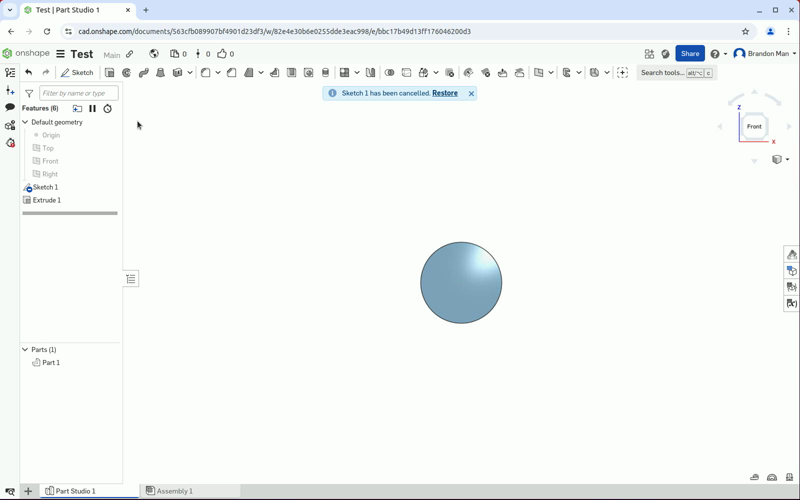
key(shift+h)
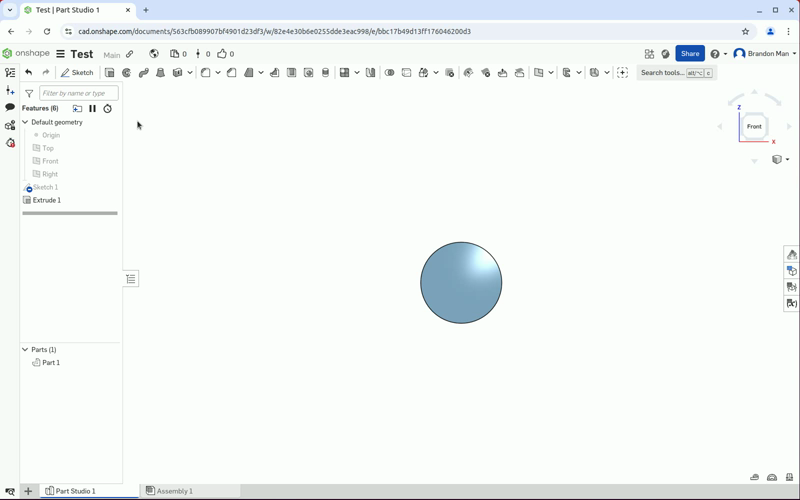
mouse_move(73, 189)
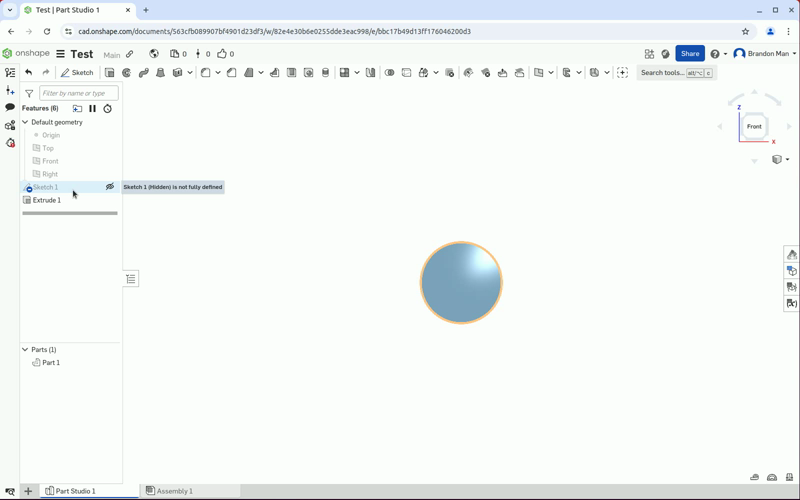
click(73, 189)
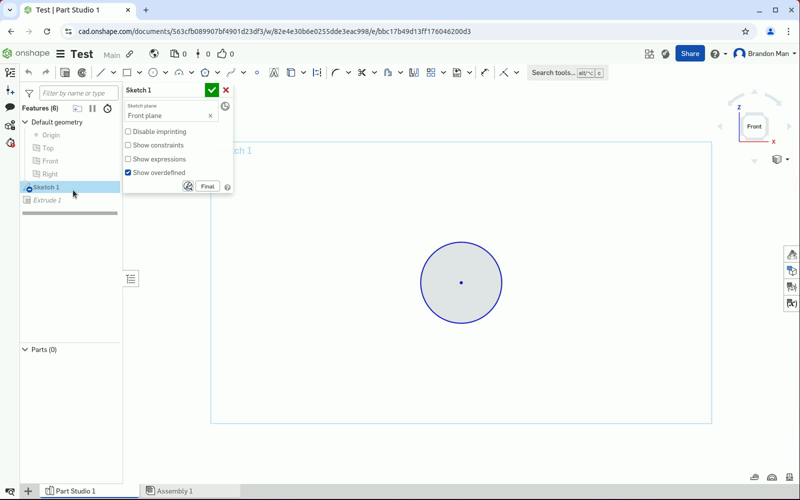
mouse_move(229, 92)
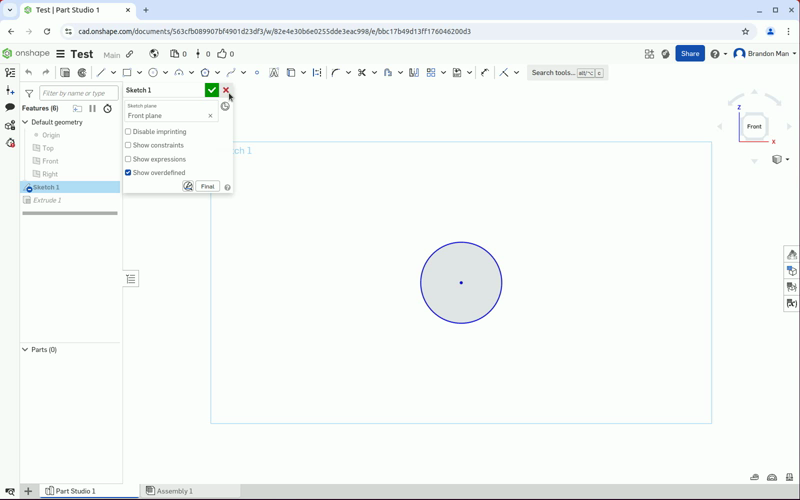
click(229, 92)
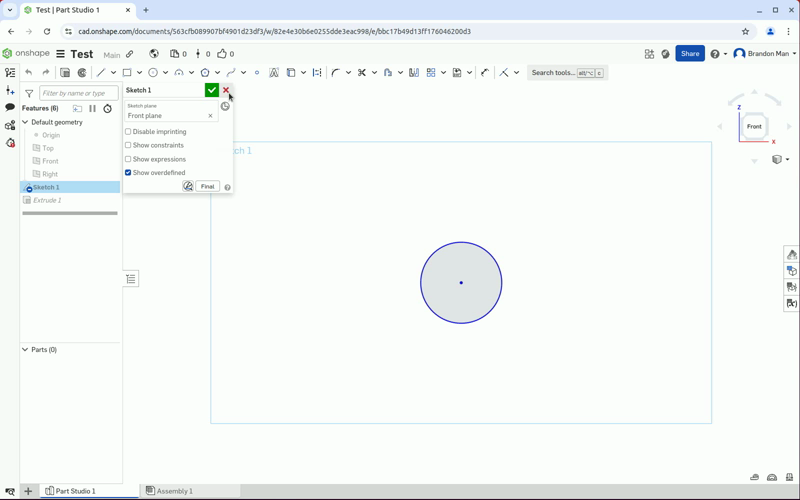
key(shift+s)
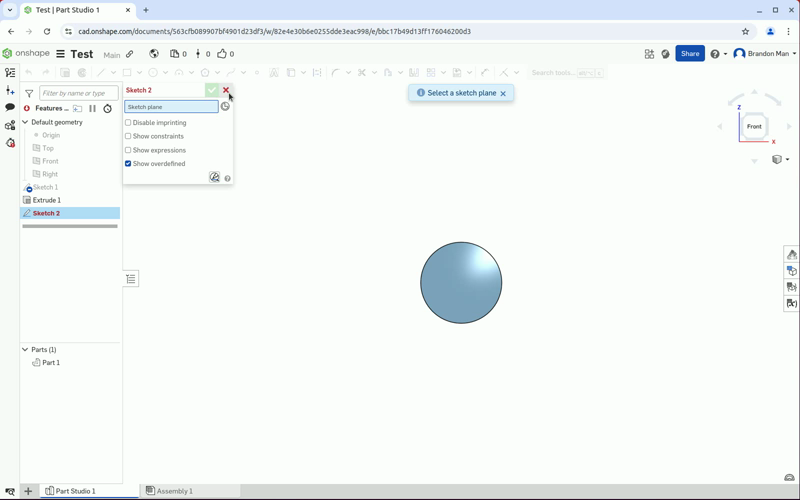
mouse_move(73, 163)
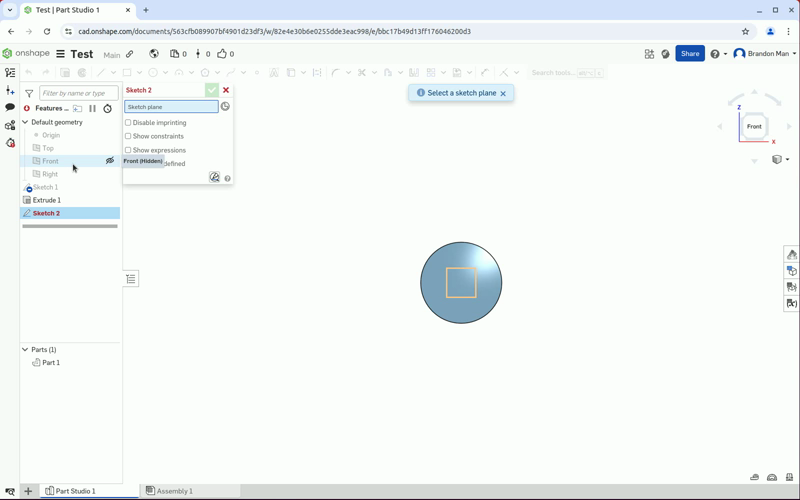
click(73, 163)
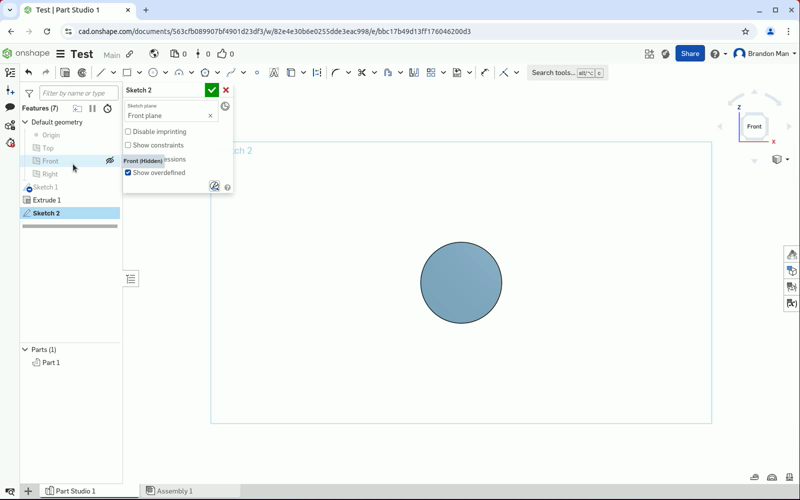
mouse_move(73, 352)
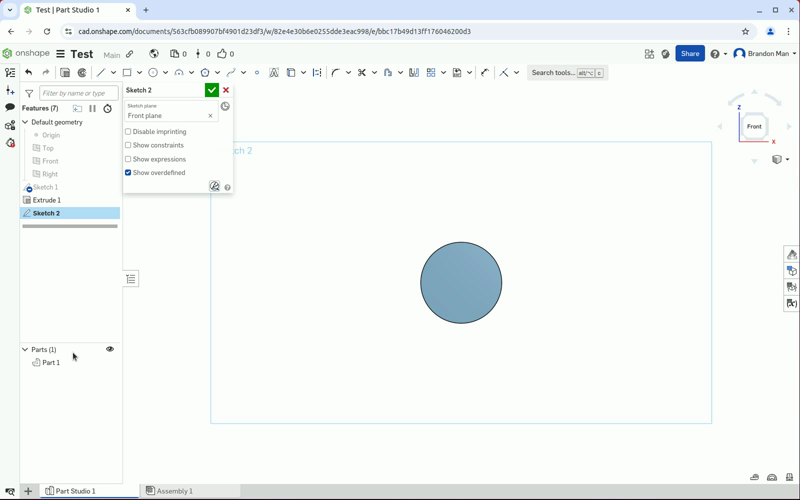
key(y)
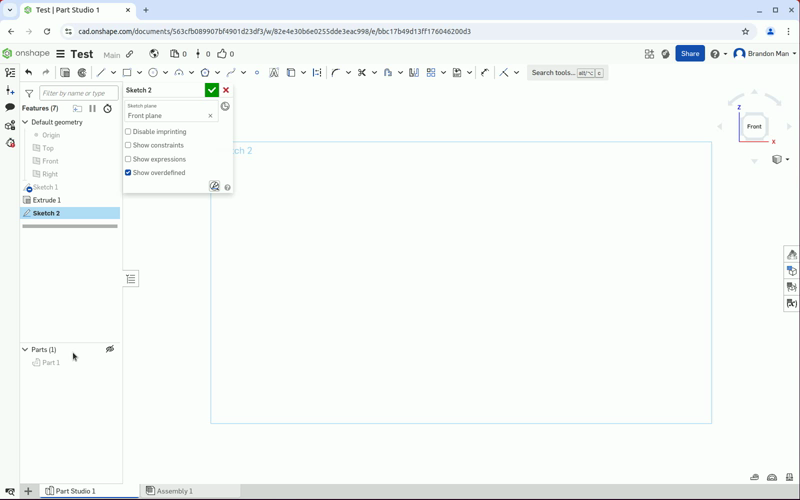
key(c)
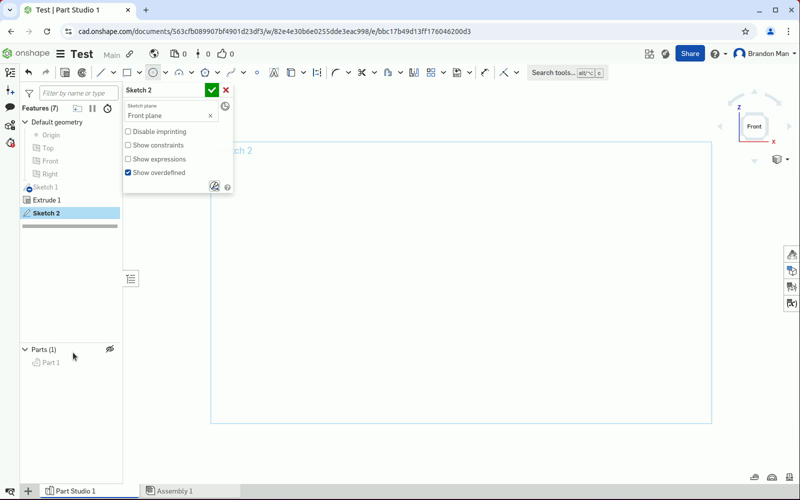
key_down(shift)
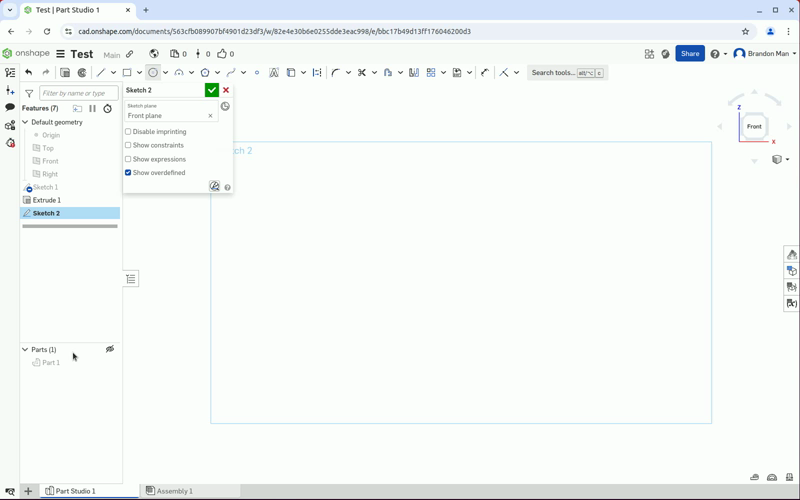
mouse_move(461, 282)
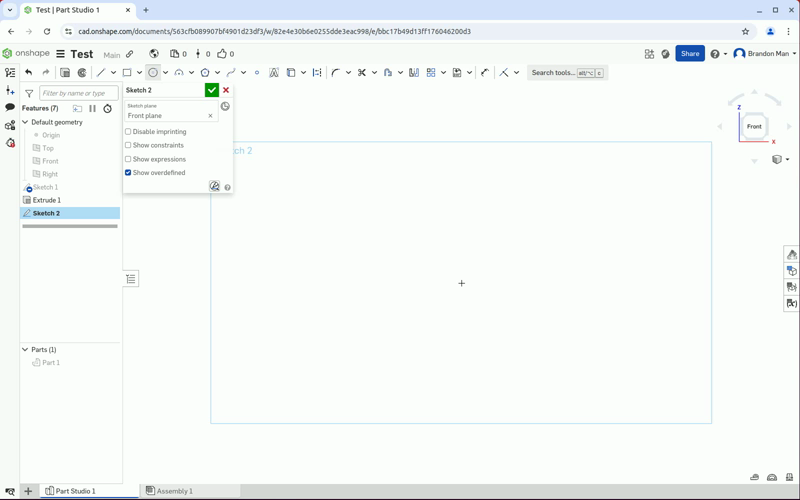
click(461, 282)
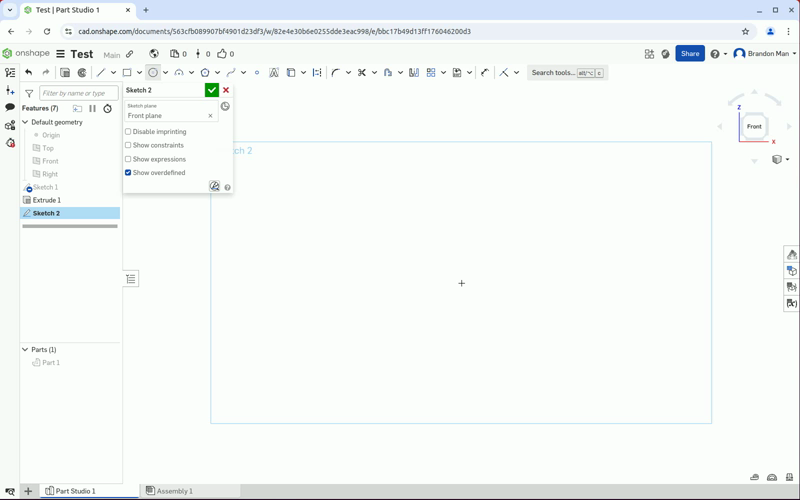
key_up(shift)
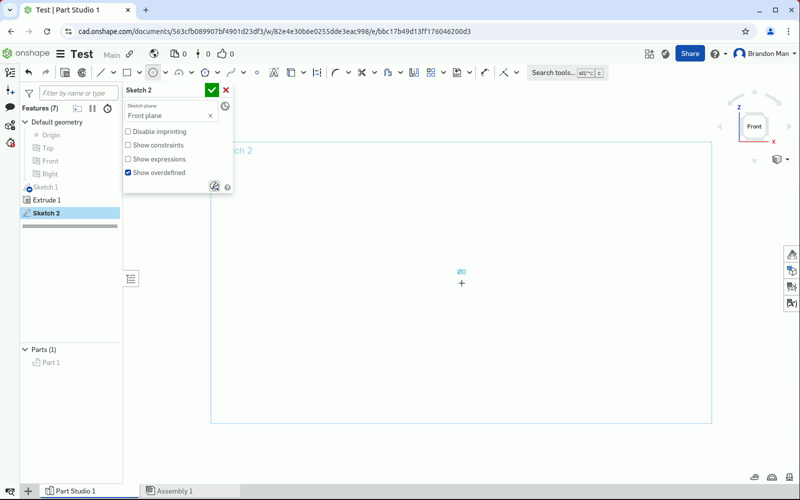
mouse_move(478, 282)
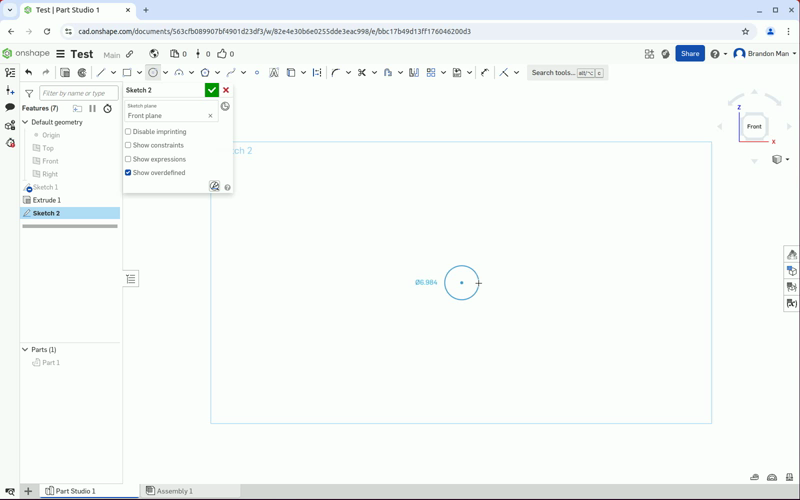
click(478, 282)
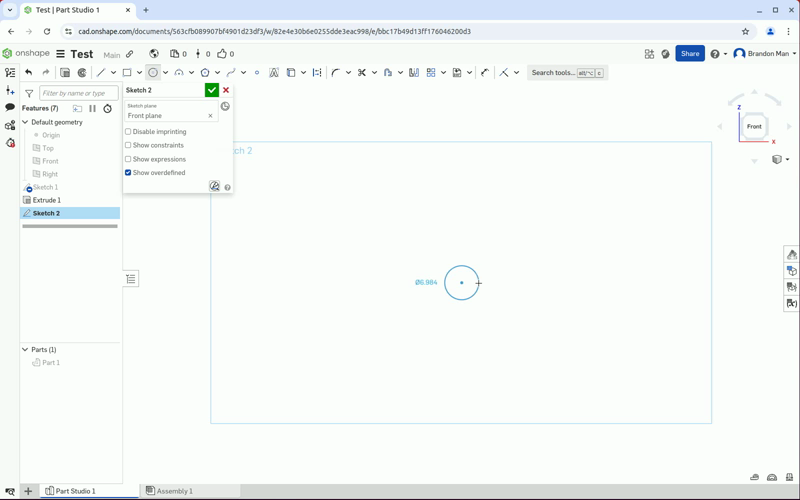
key(esc)
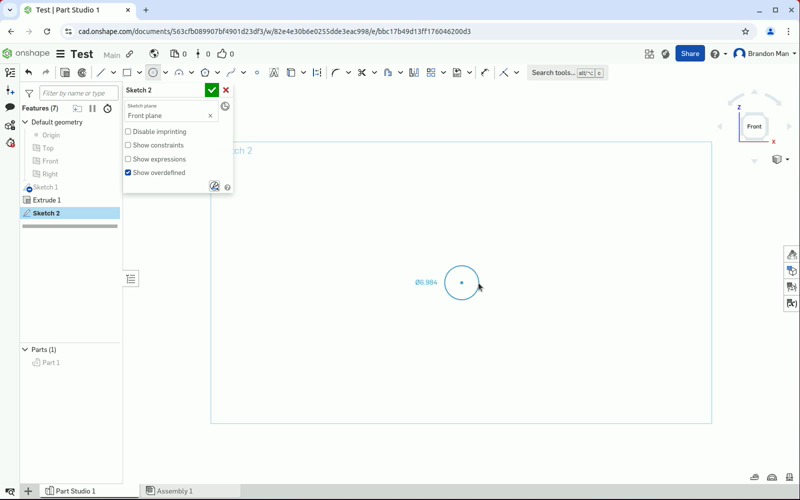
mouse_move(462, 271)
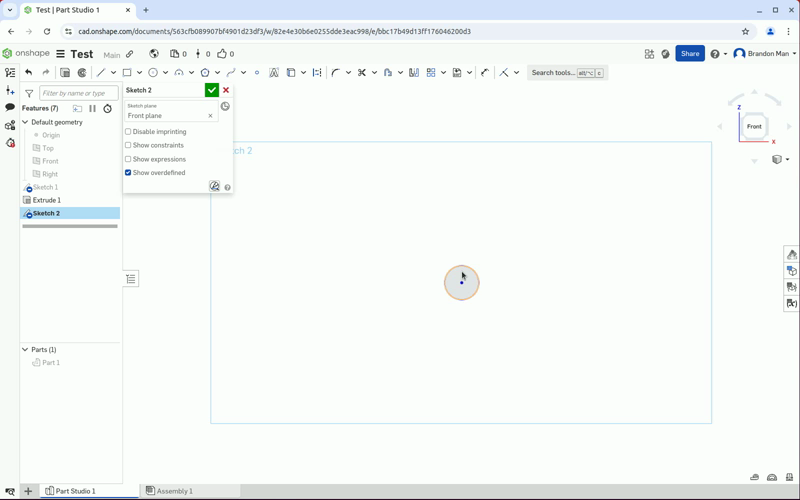
scroll(6)
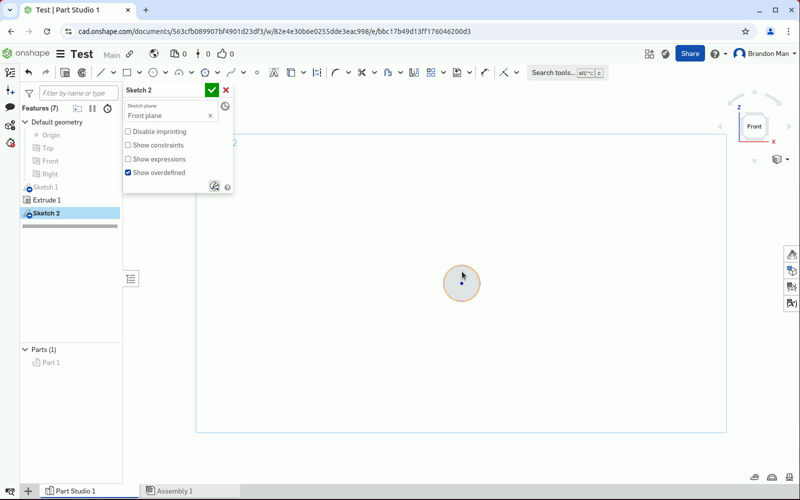
scroll(6)
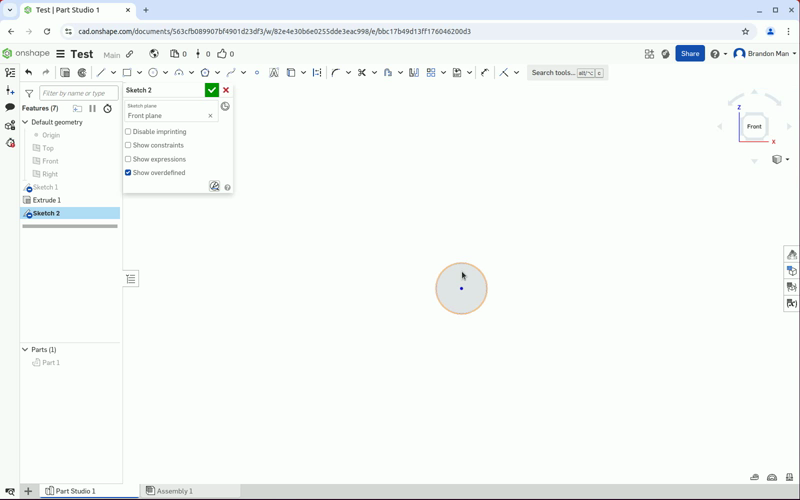
scroll(6)
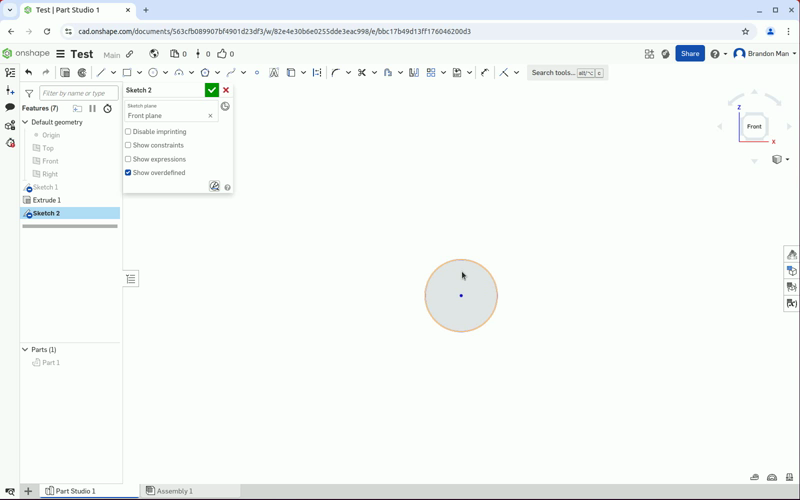
scroll(6)
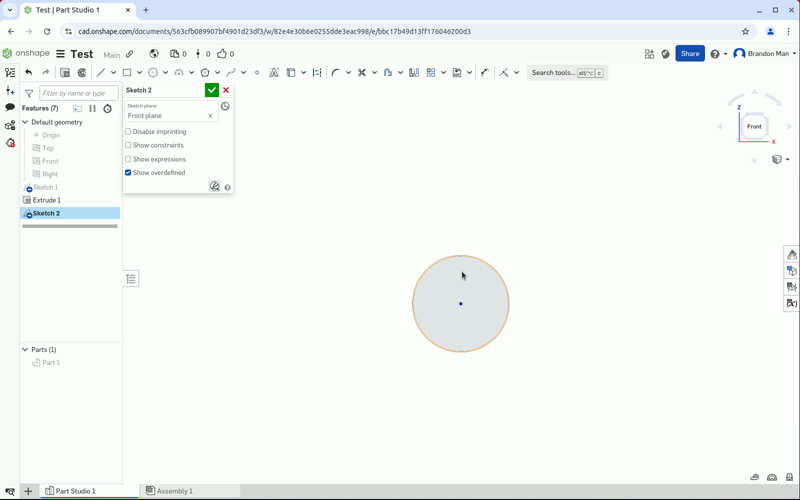
scroll(6)
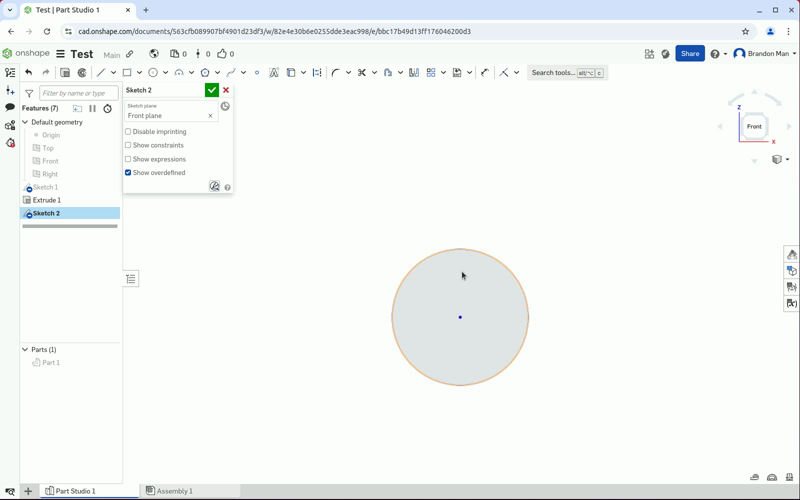
scroll(6)
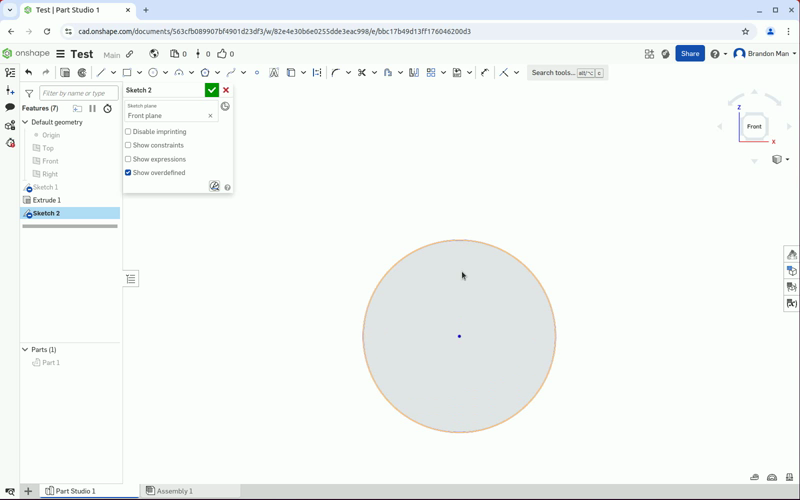
scroll(6)
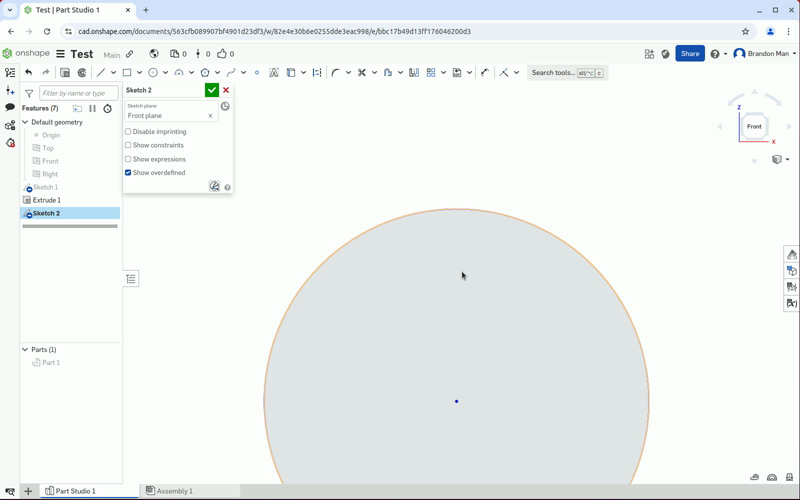
click(462, 271)
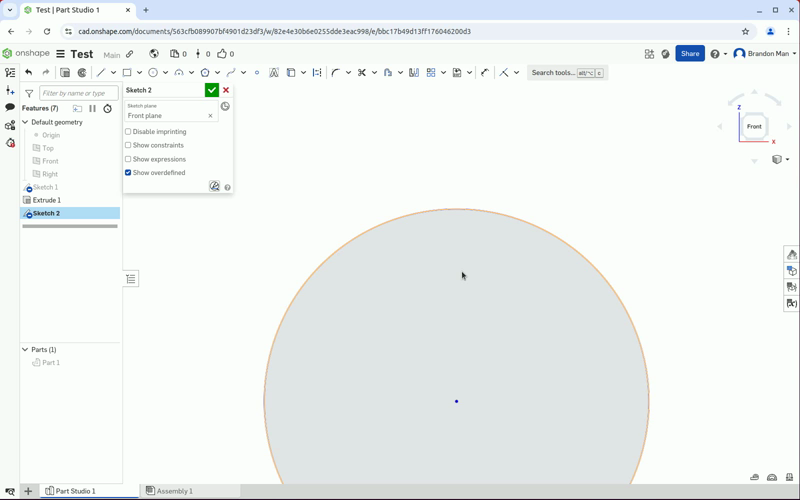
scroll(-6)
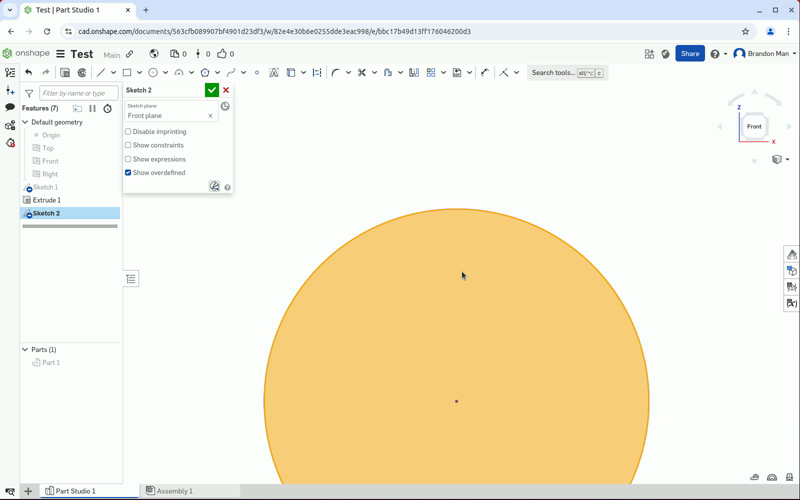
scroll(-6)
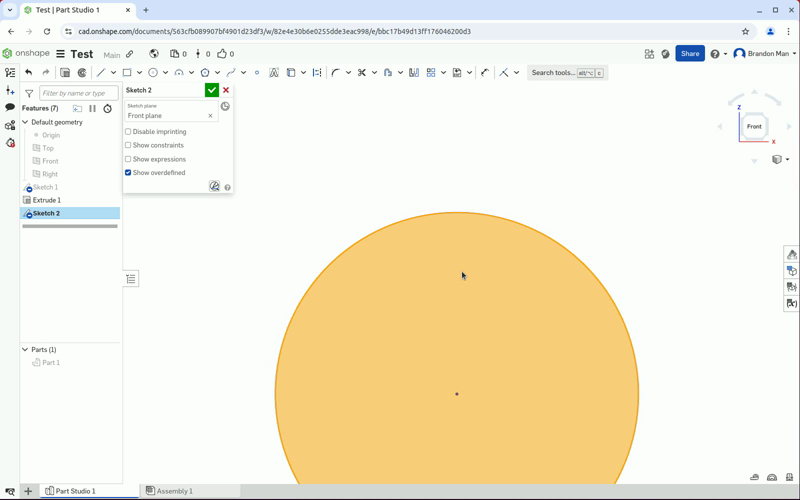
scroll(-6)
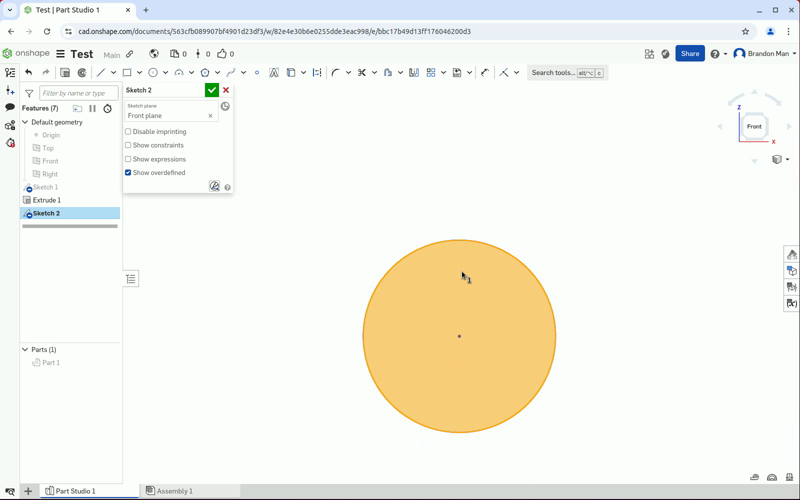
scroll(-6)
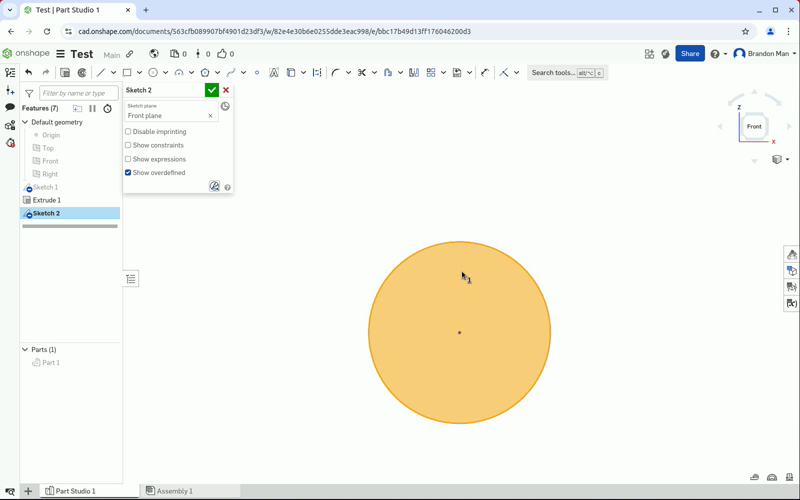
scroll(-6)
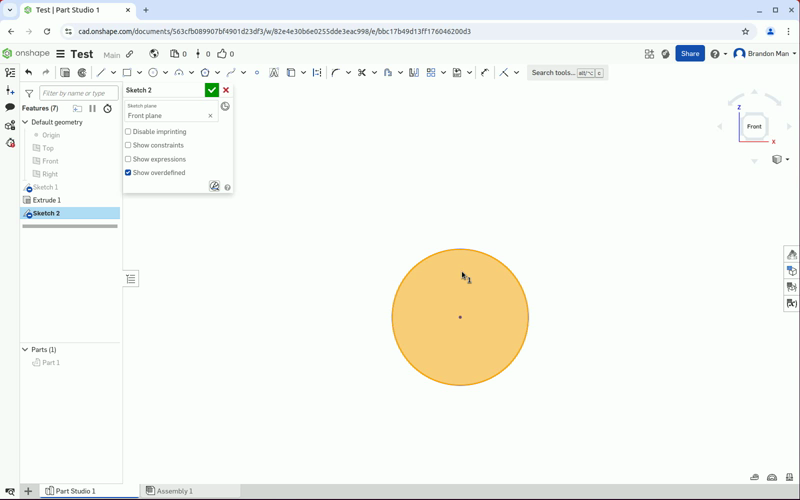
scroll(-6)
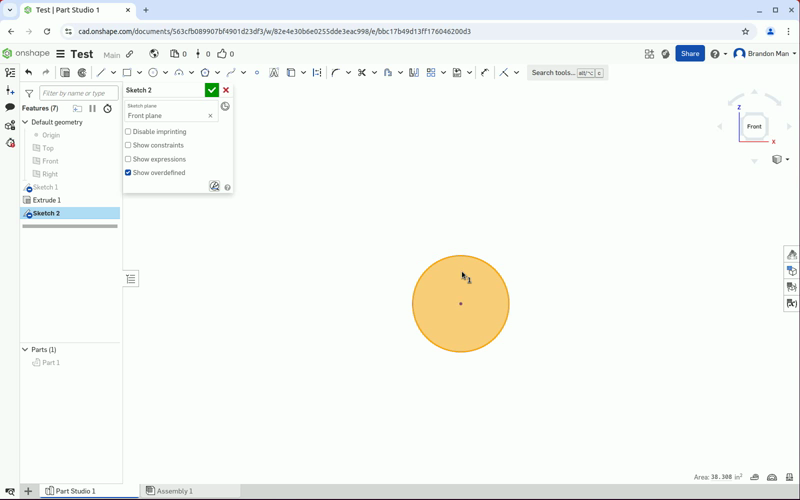
scroll(-6)
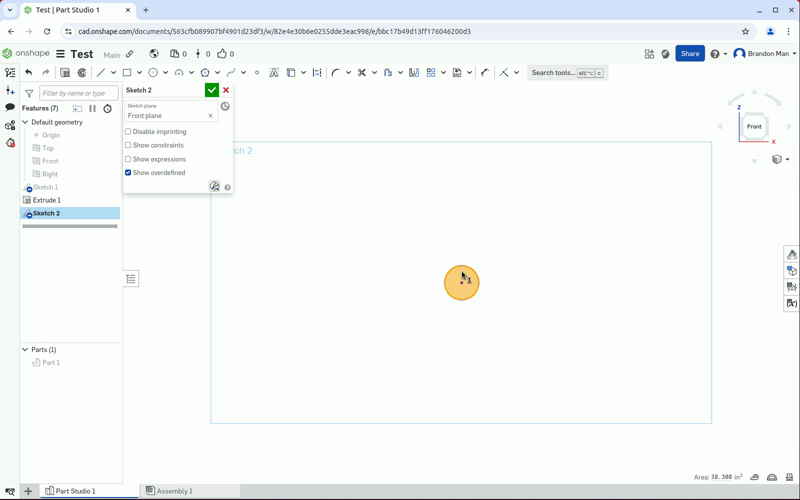
mouse_move(73, 352)
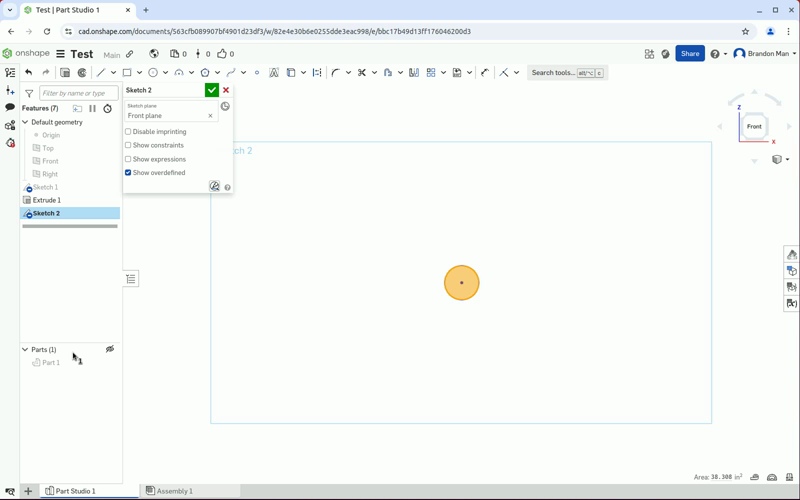
key(shift+y)
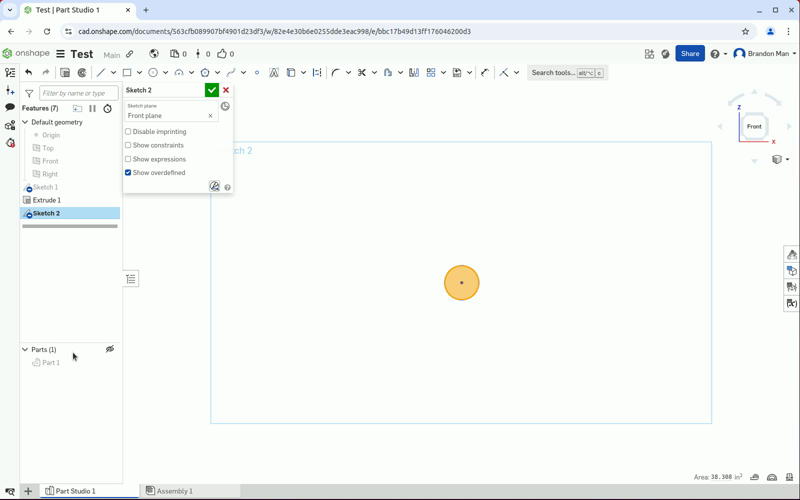
key(shift+e)
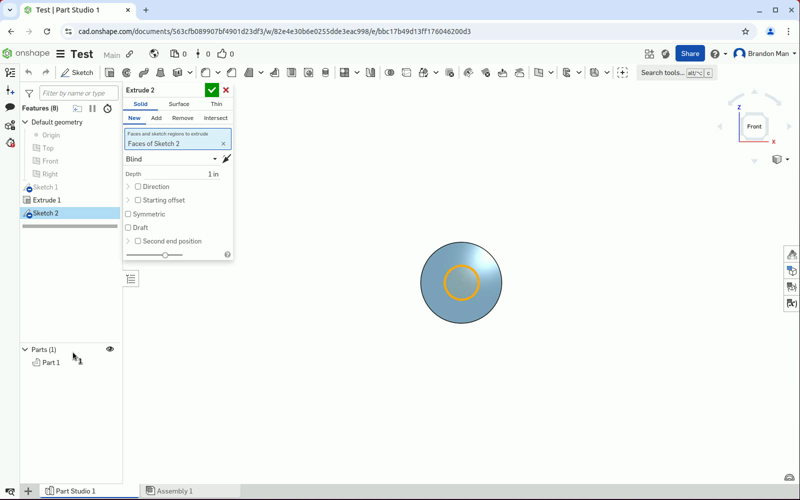
mouse_move(143, 106)
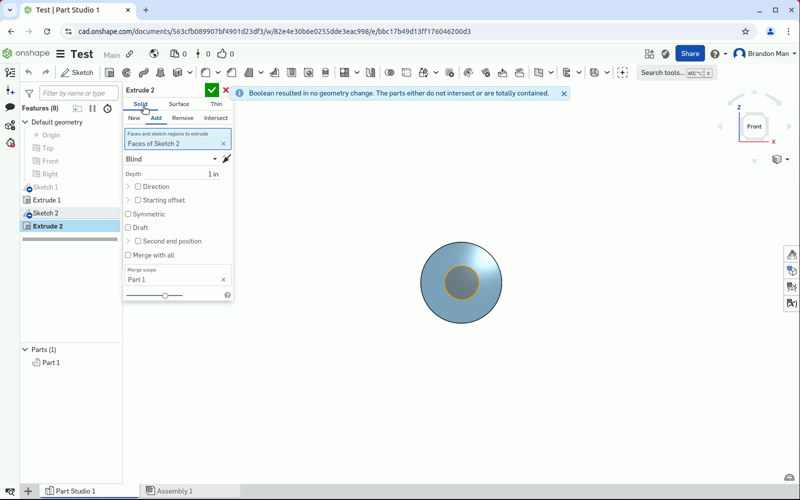
click(143, 106)
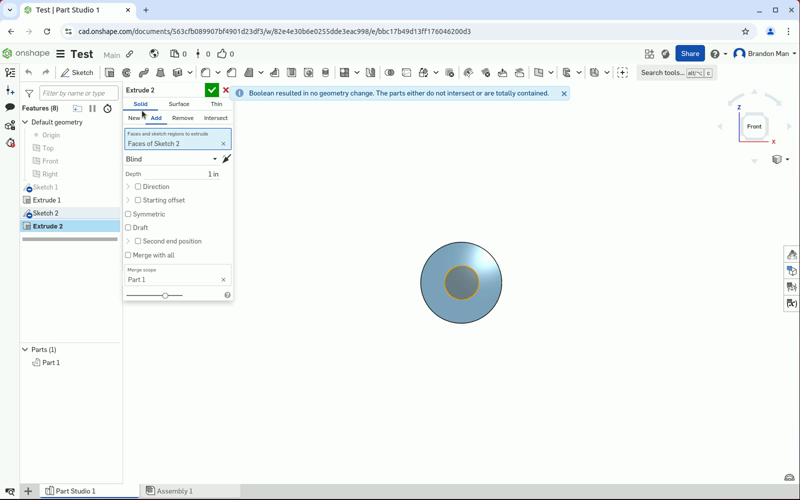
mouse_move(137, 120)
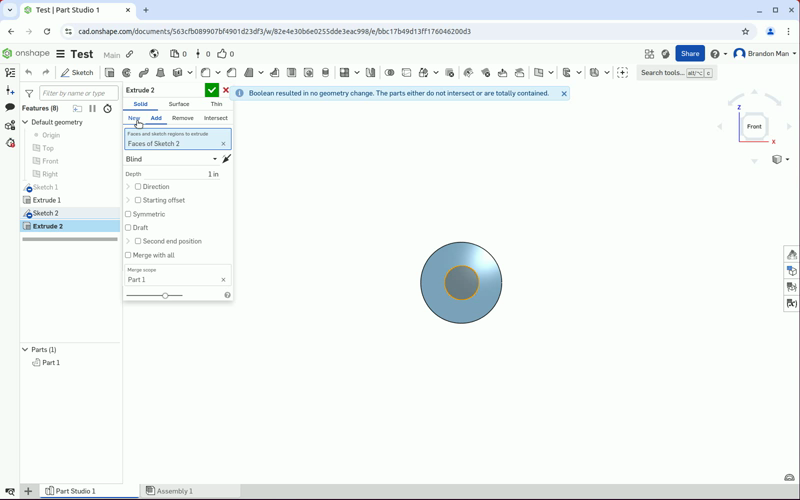
click(137, 120)
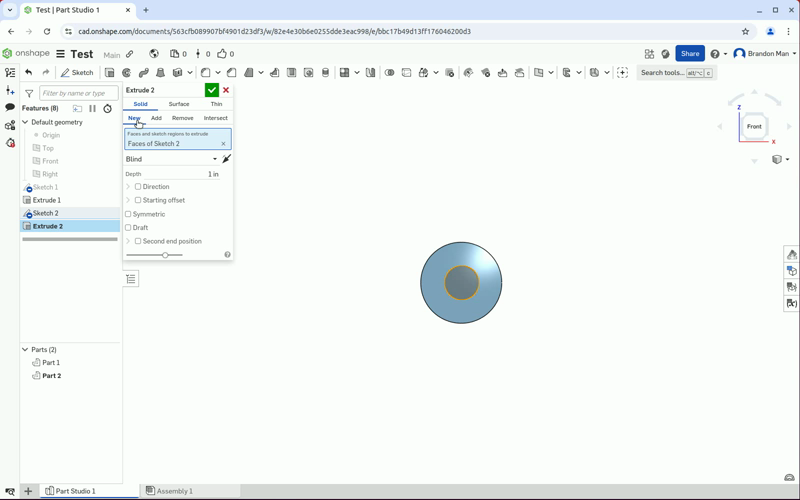
key(tab, 4)
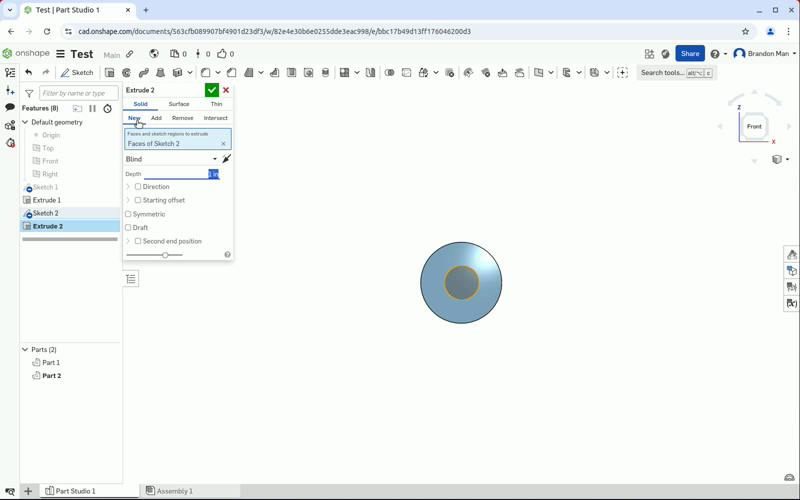
text(46.216)
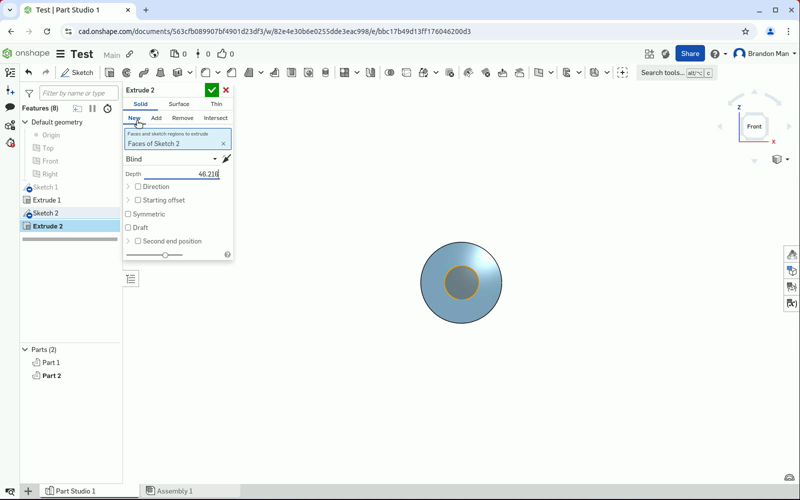
key(tab, 3)
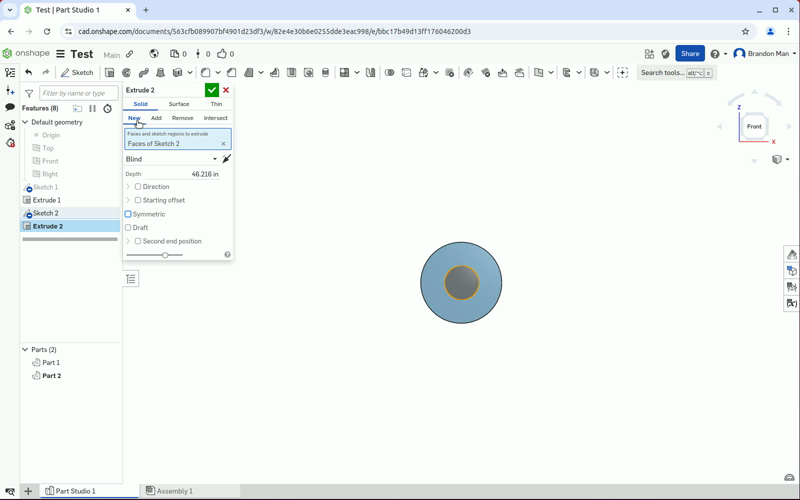
key(space)
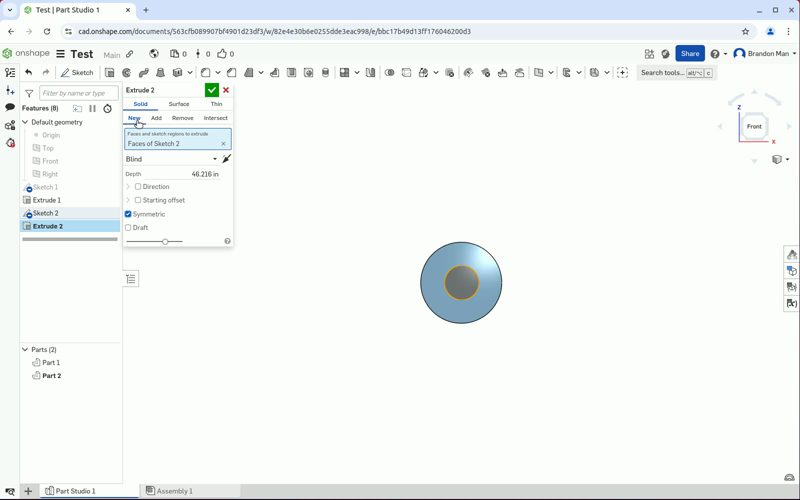
key(enter)
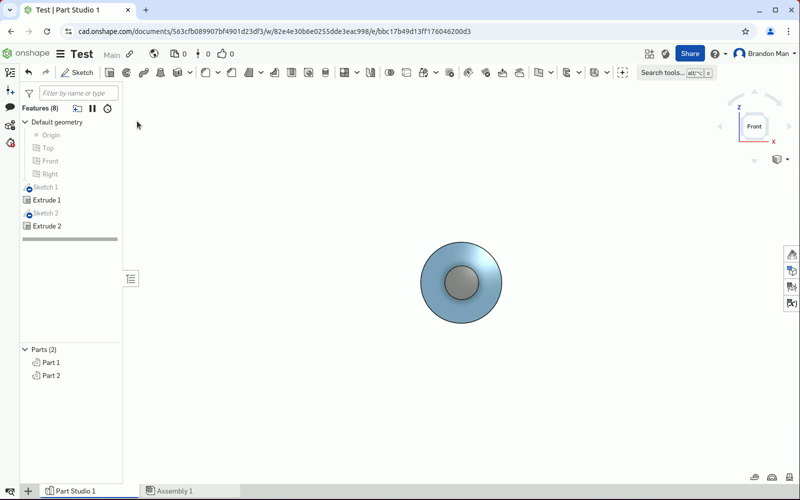
key(shift+h)
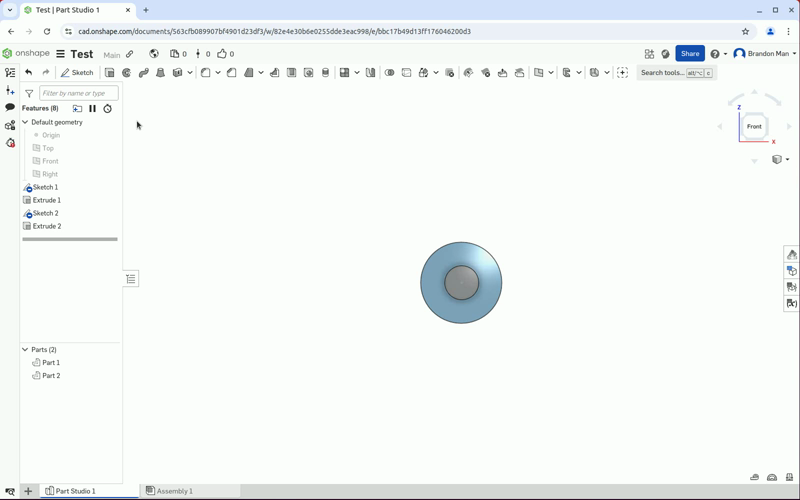
key(shift+h)
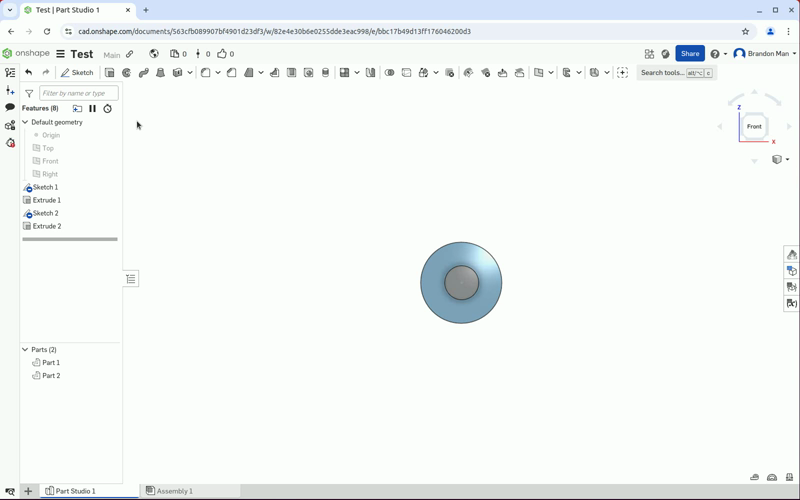
key(shift+7)
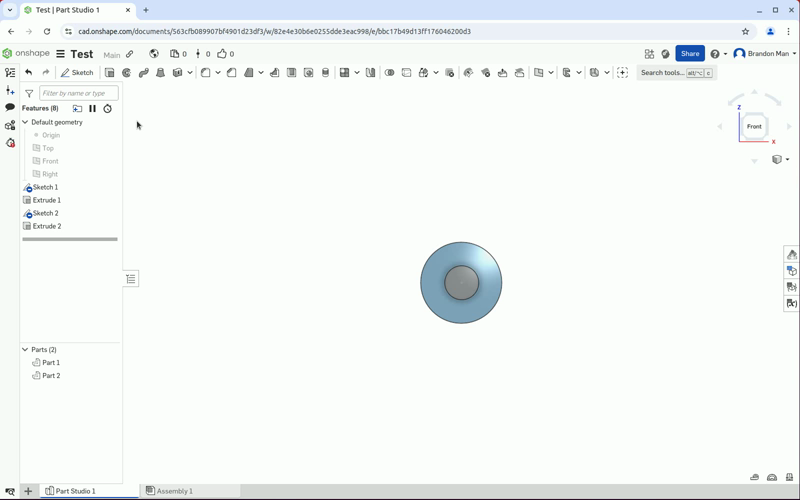
key(left, 2)
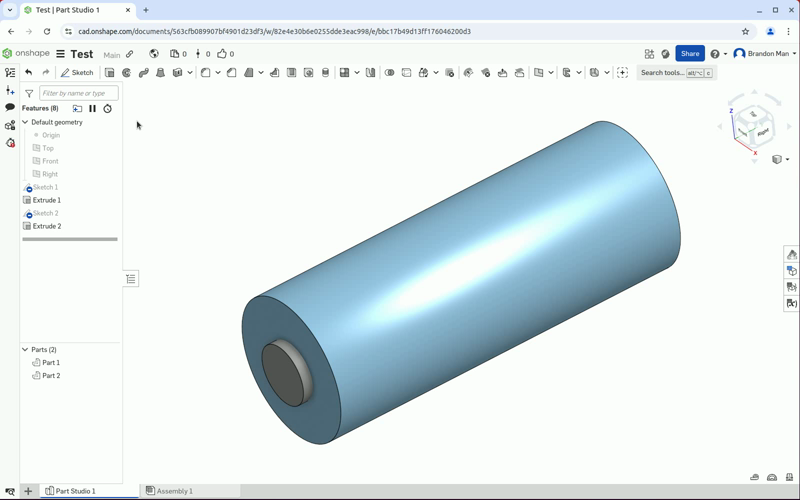
key(down, 2)
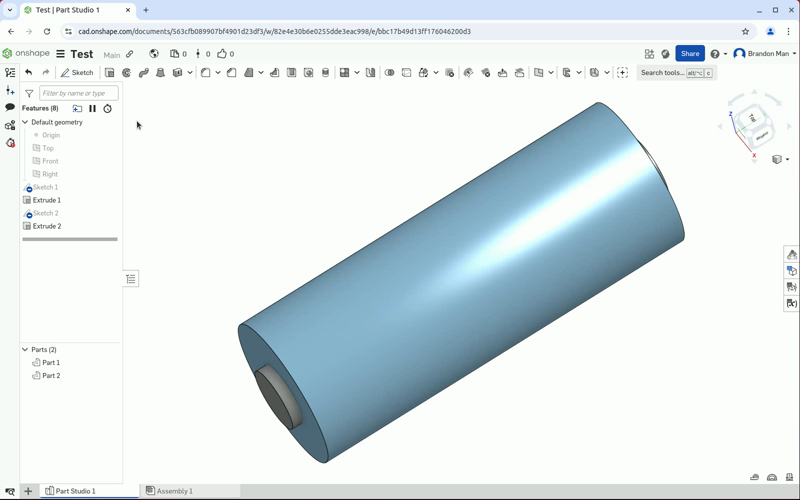
key(up, 2)
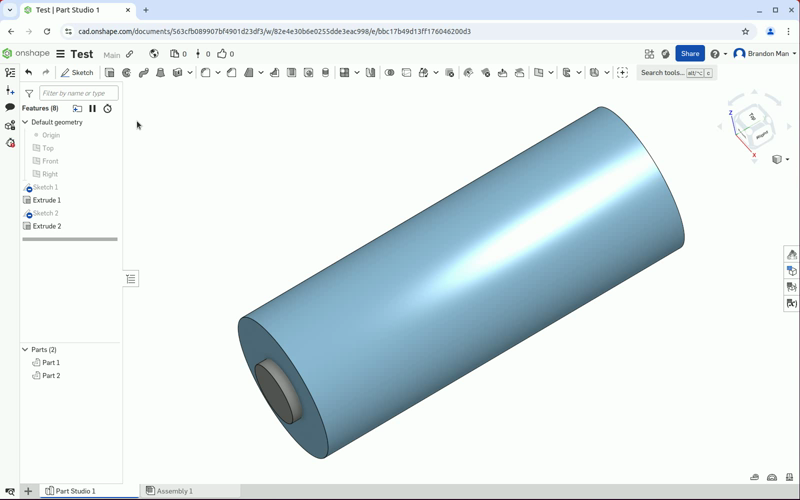
key(right, 2)
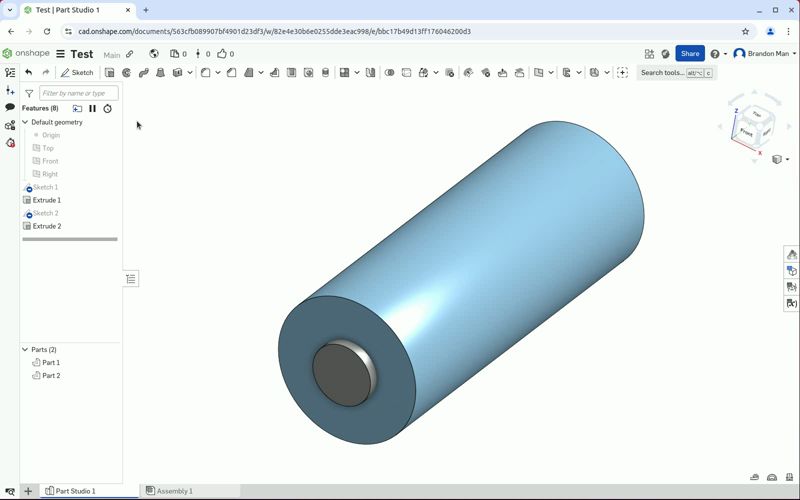
mouse_move(73, 189)
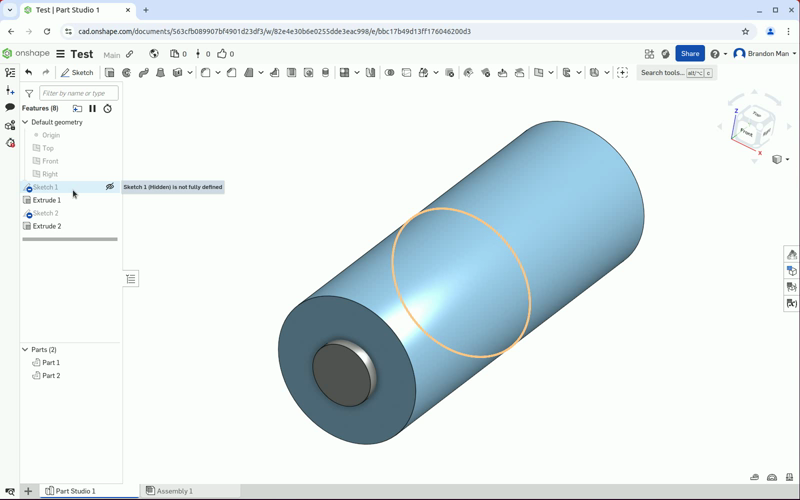
click(73, 189)